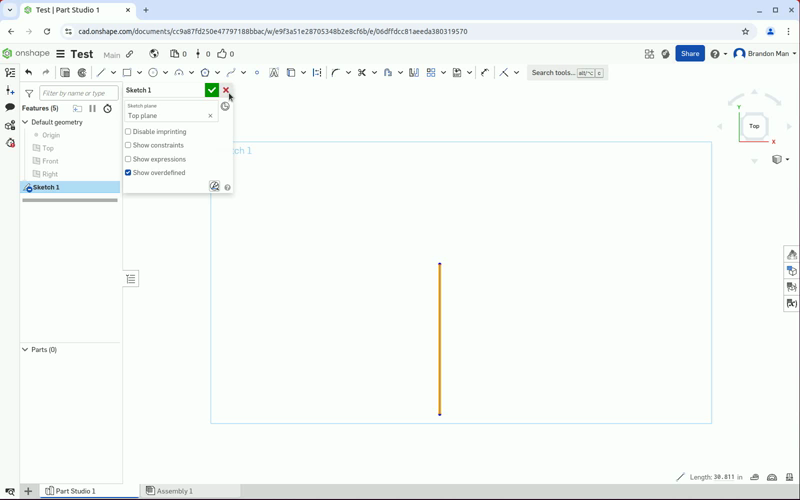
key(shift+h)
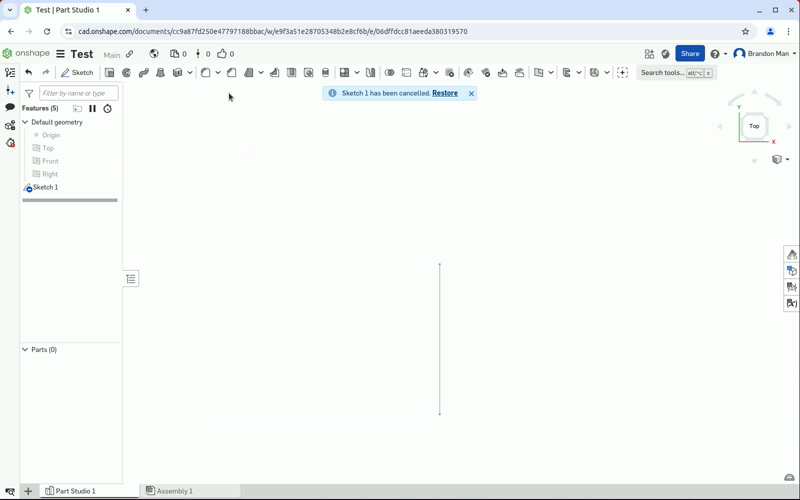
key(shift+s)
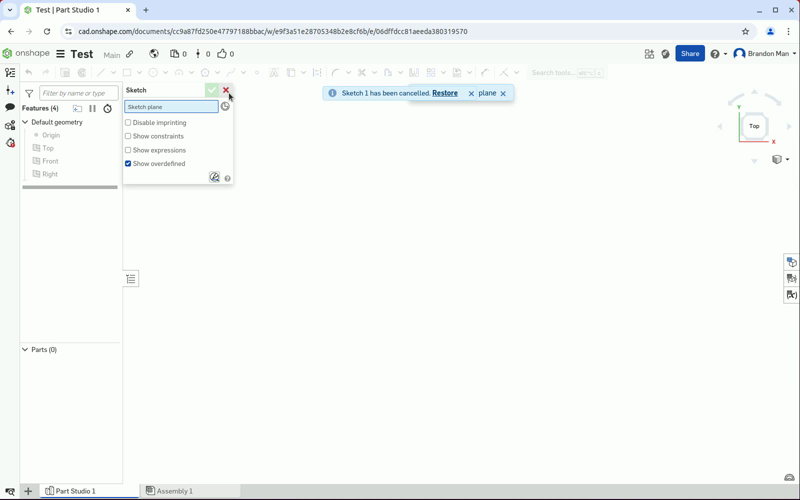
mouse_move(73, 150)
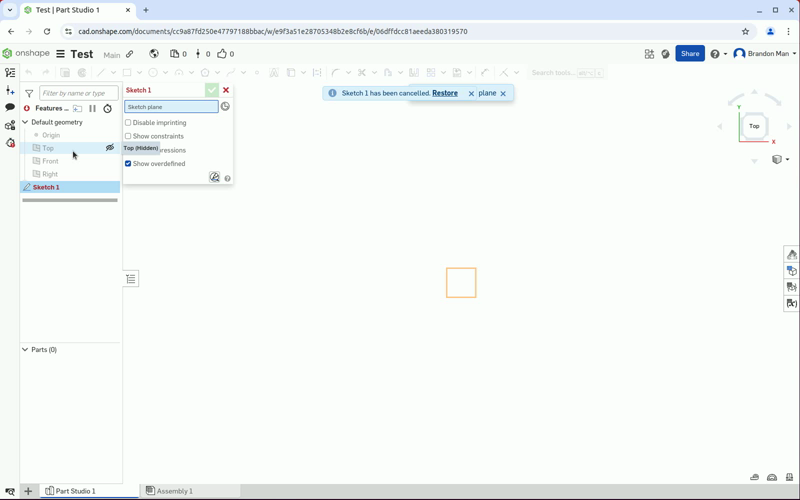
click(73, 150)
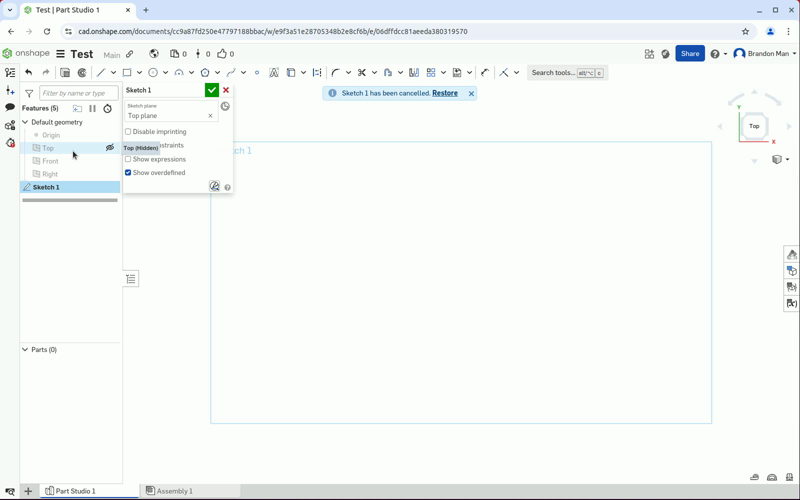
mouse_move(73, 352)
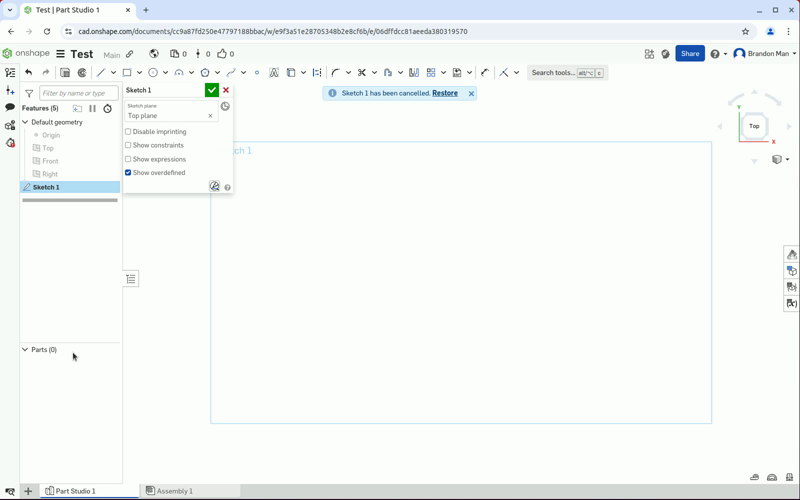
key(y)
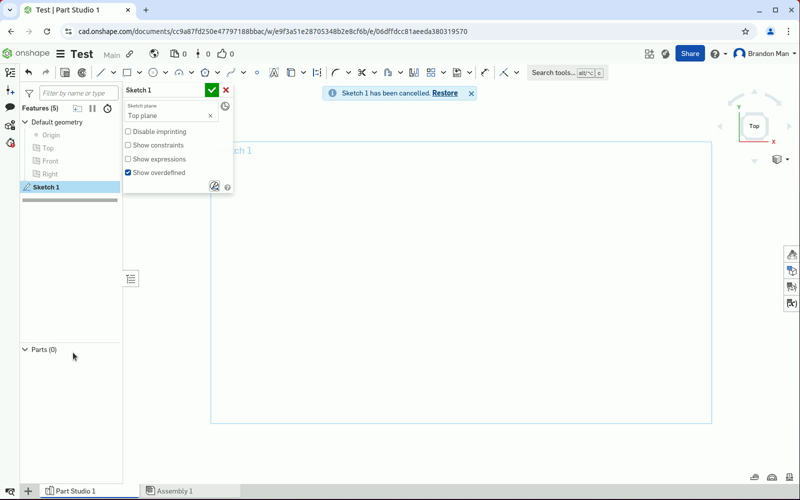
key(c)
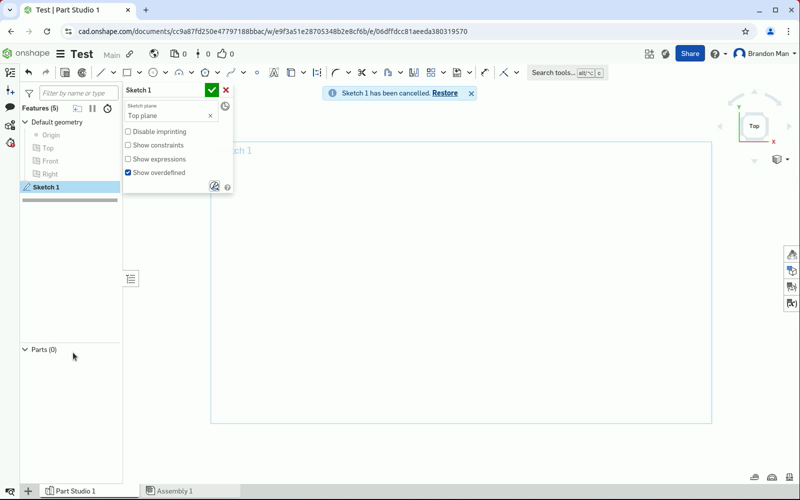
key_down(shift)
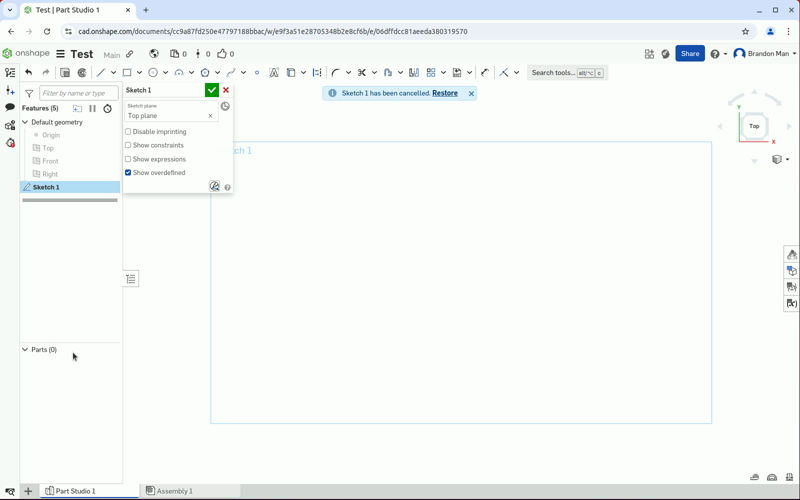
mouse_move(461, 282)
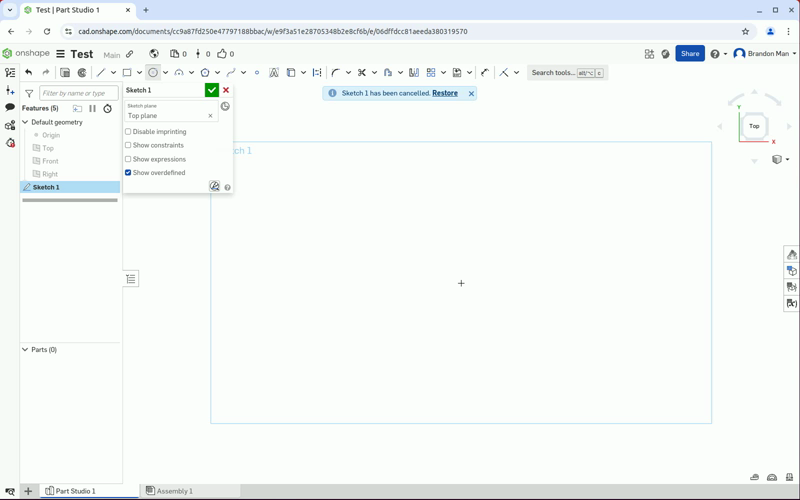
click(461, 282)
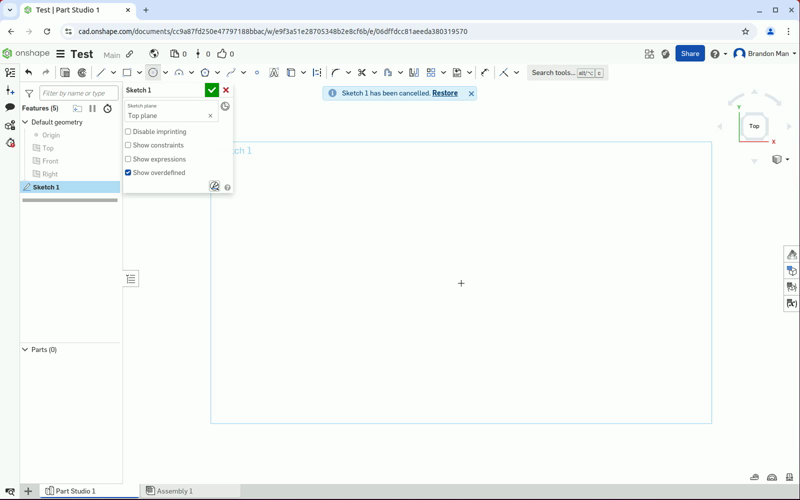
key_up(shift)
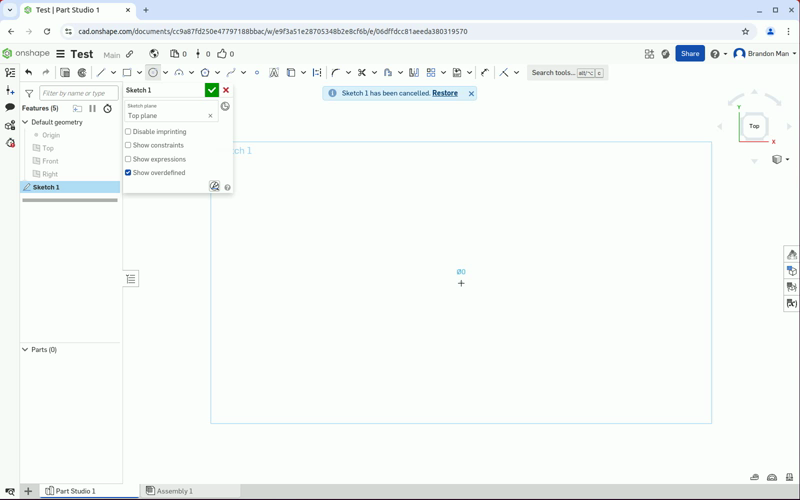
mouse_move(574, 282)
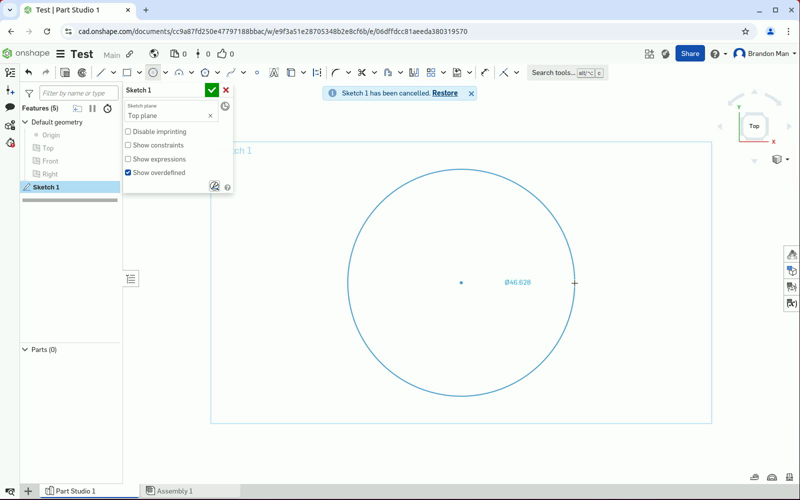
click(574, 282)
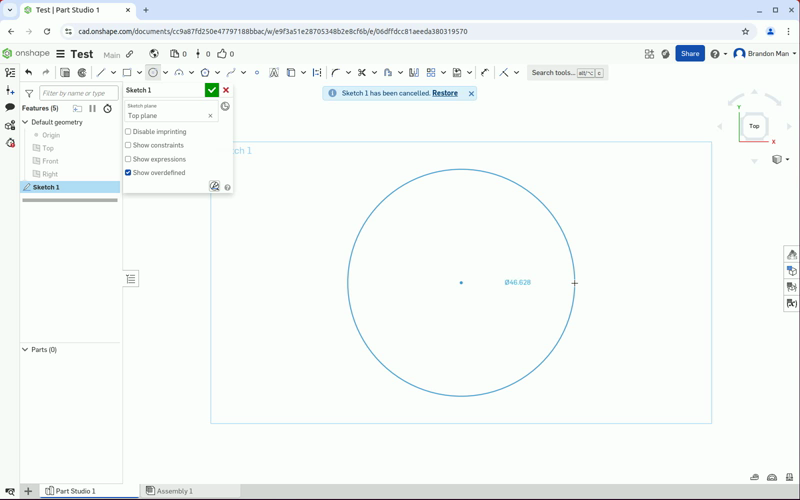
key(esc)
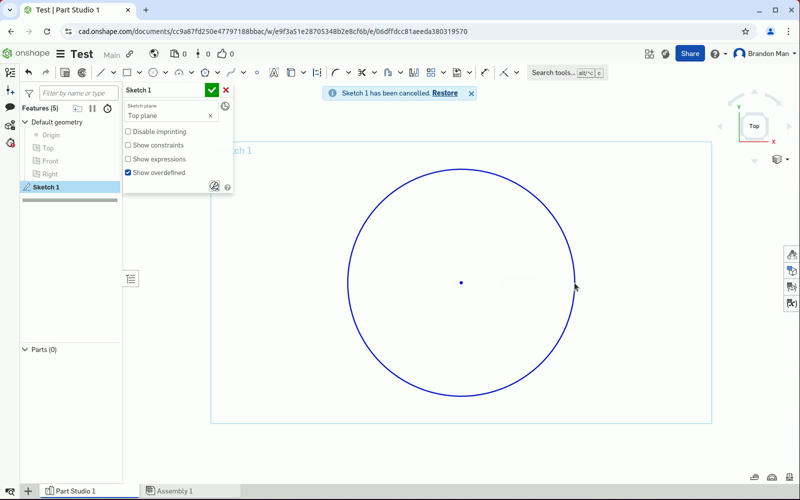
mouse_move(485, 356)
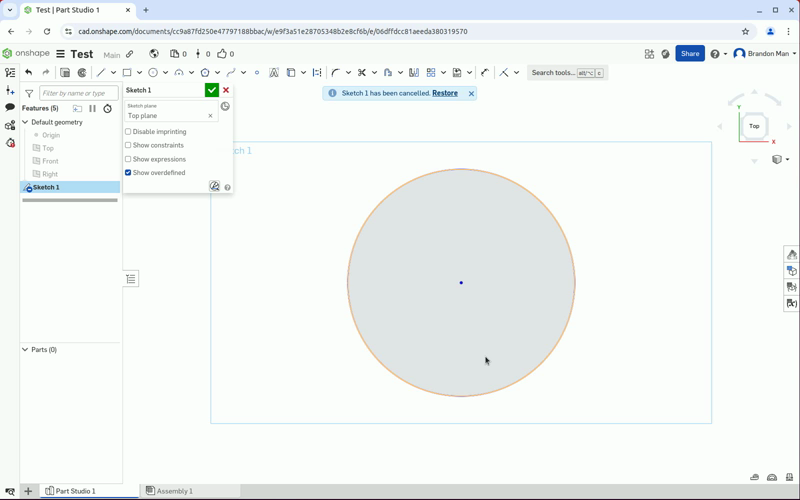
click(485, 356)
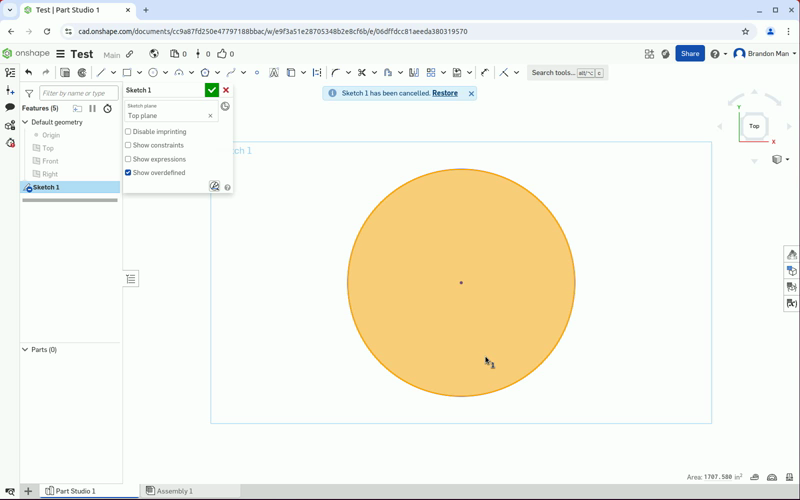
mouse_move(73, 352)
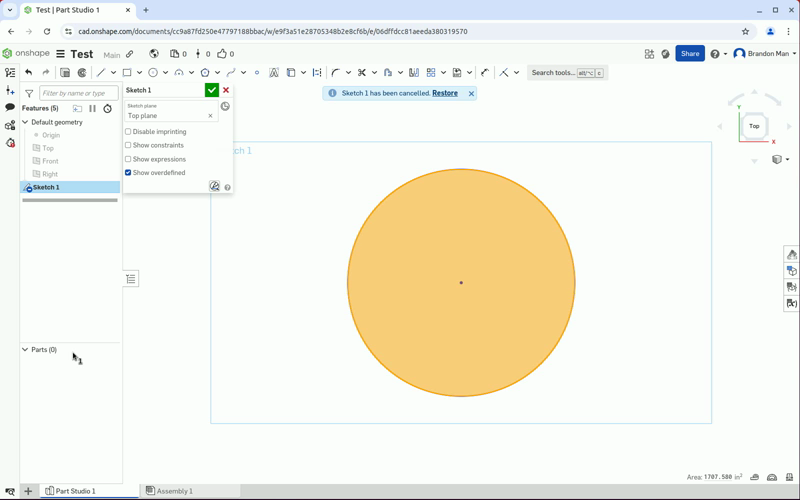
key(shift+y)
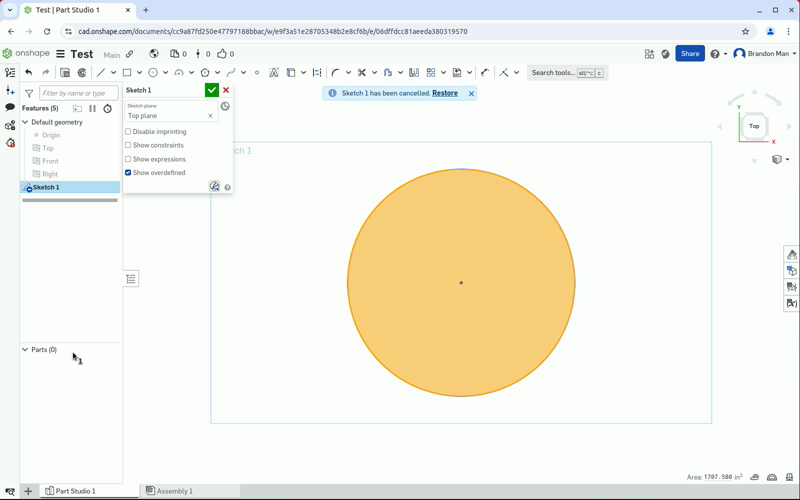
key(shift+e)
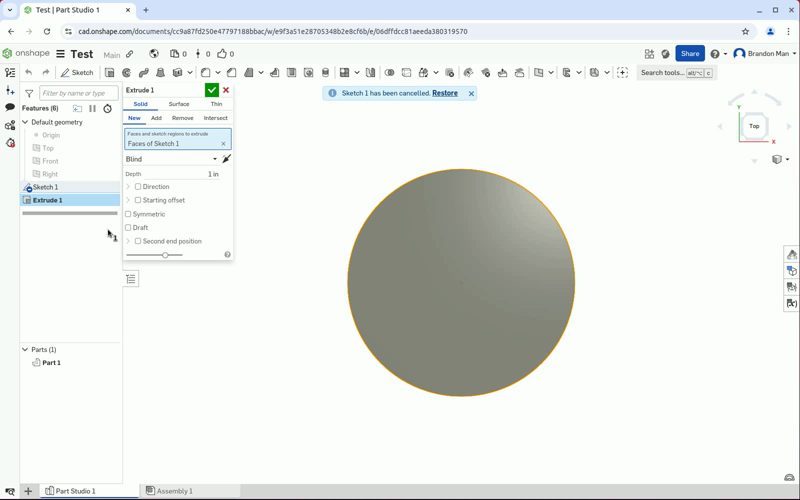
mouse_move(143, 106)
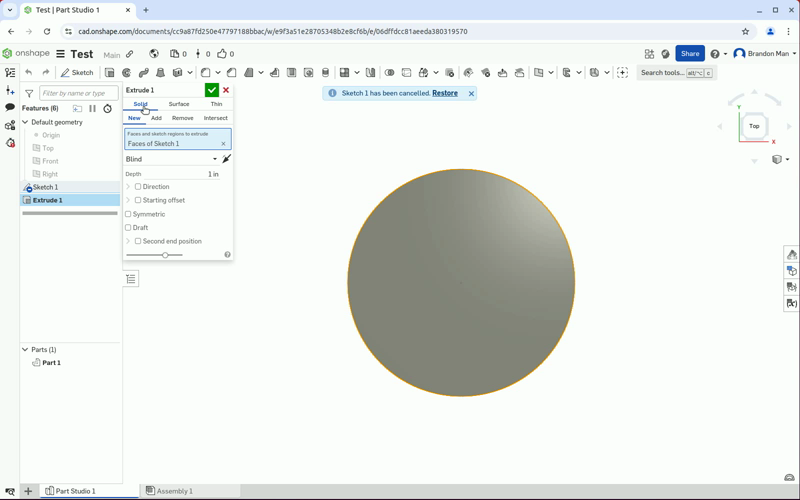
click(143, 106)
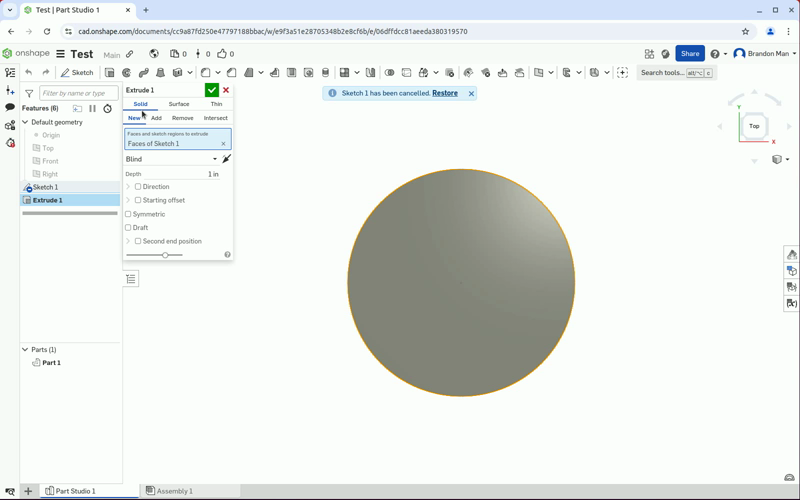
mouse_move(137, 120)
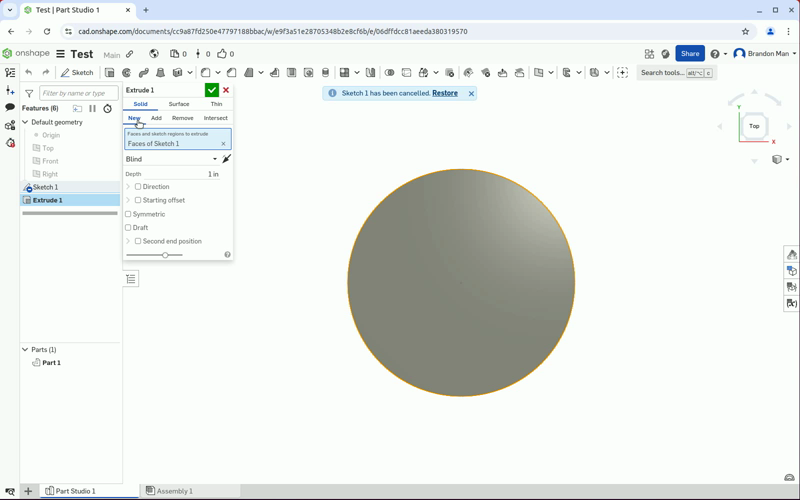
click(137, 120)
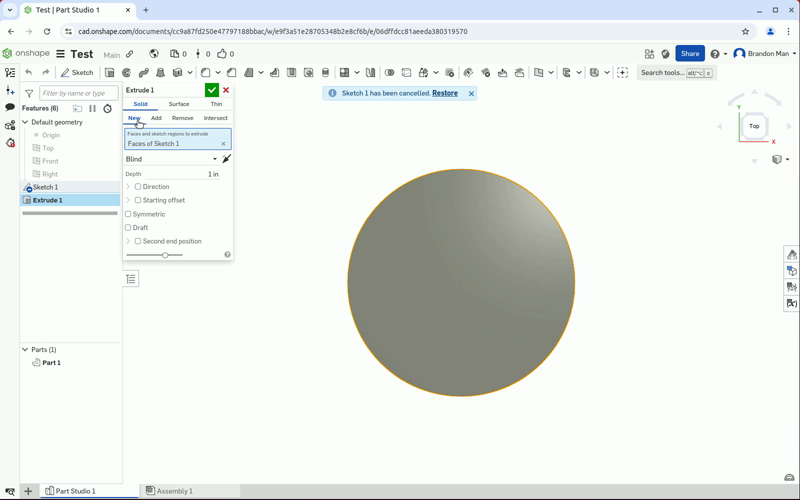
key(tab, 4)
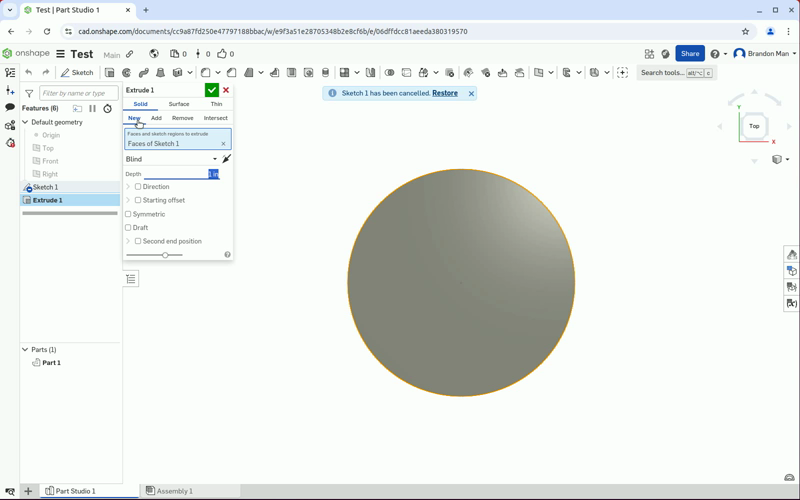
text(3.611)
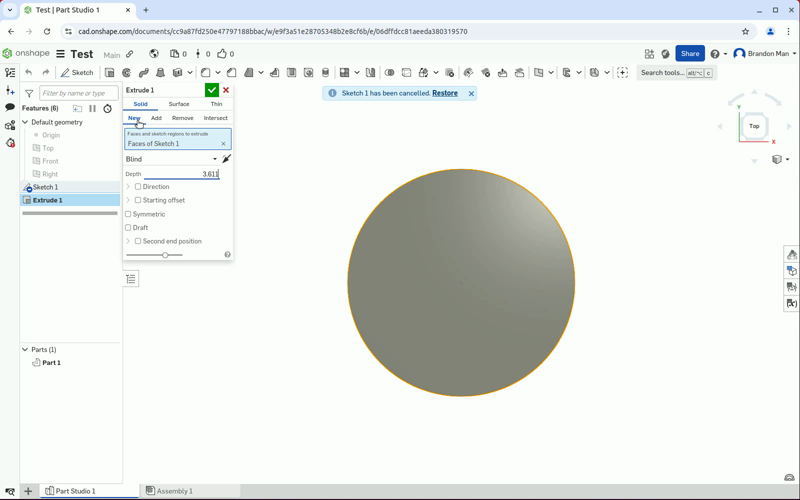
key(enter)
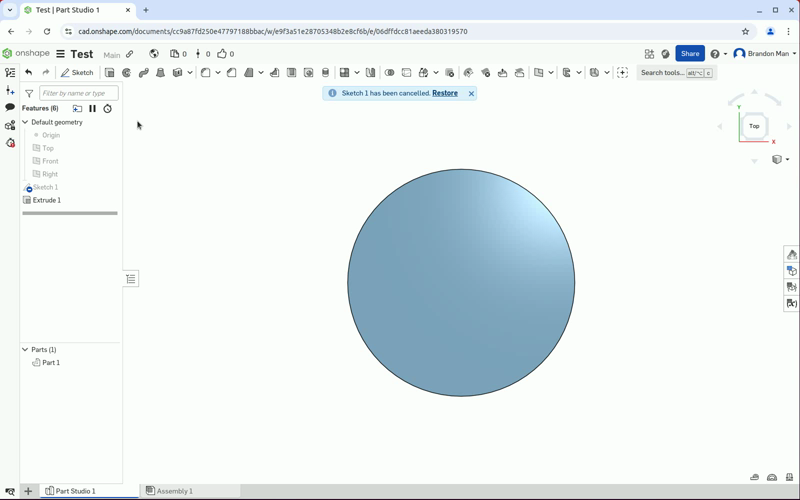
key(shift+h)
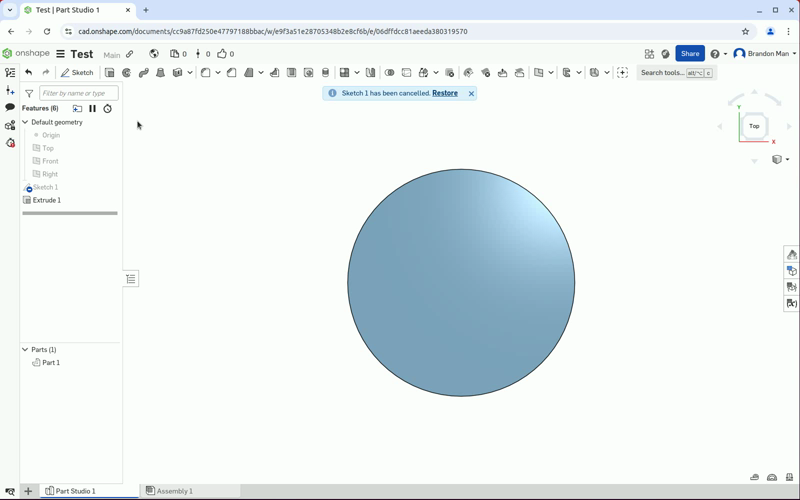
key(shift+h)
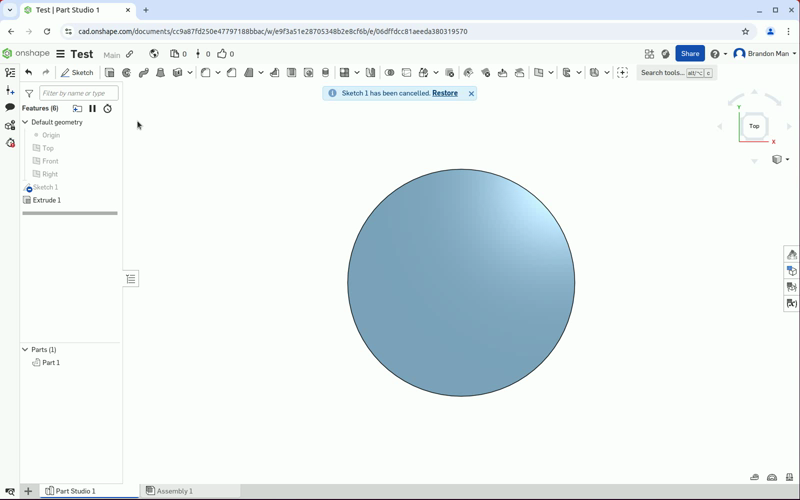
mouse_move(73, 189)
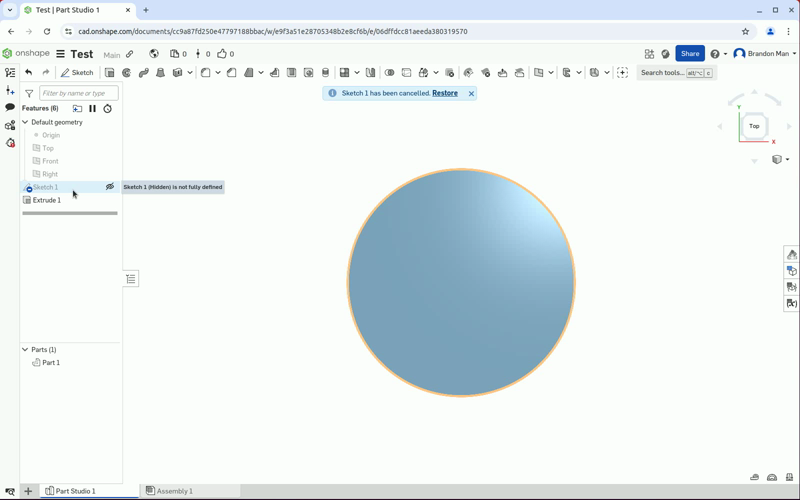
click(73, 189)
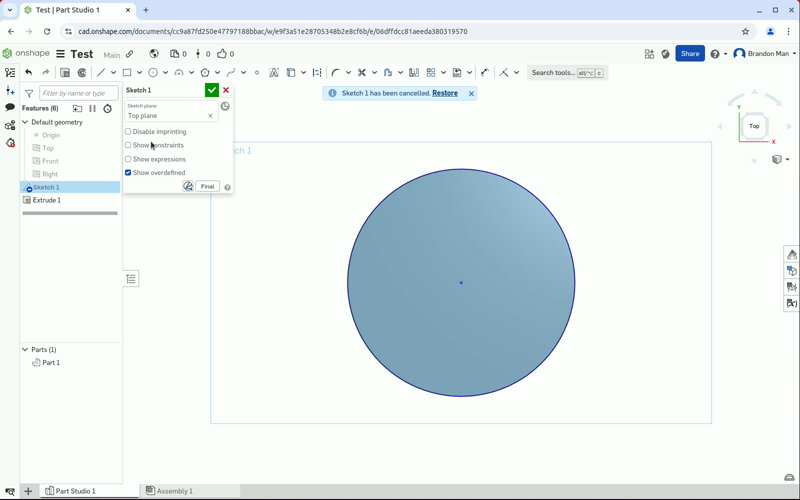
mouse_move(229, 92)
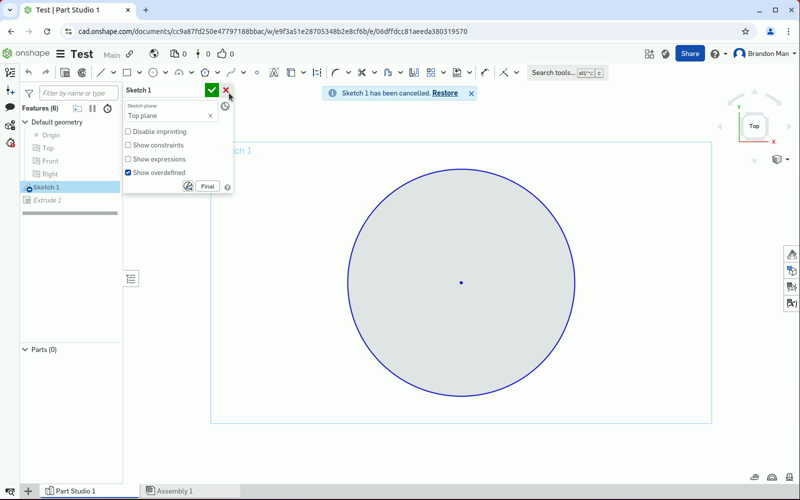
click(229, 92)
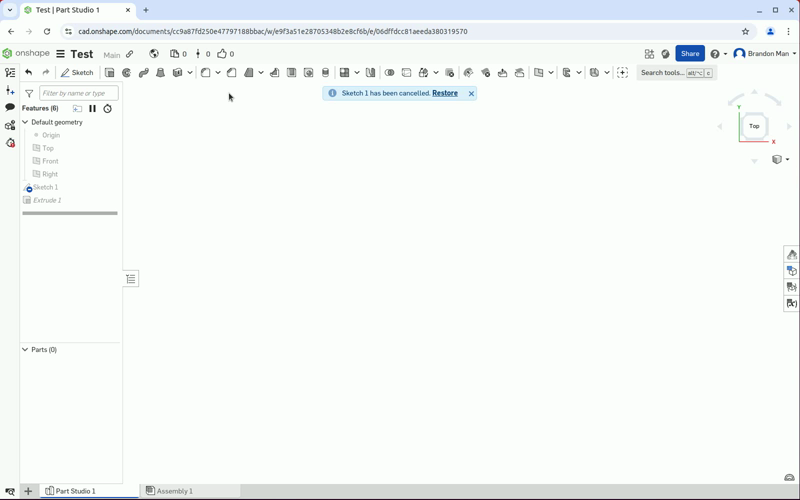
mouse_move(541, 75)
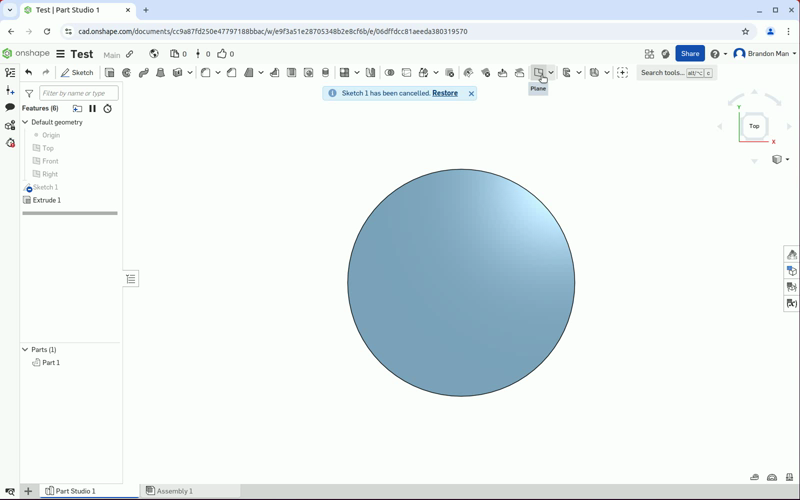
click(541, 75)
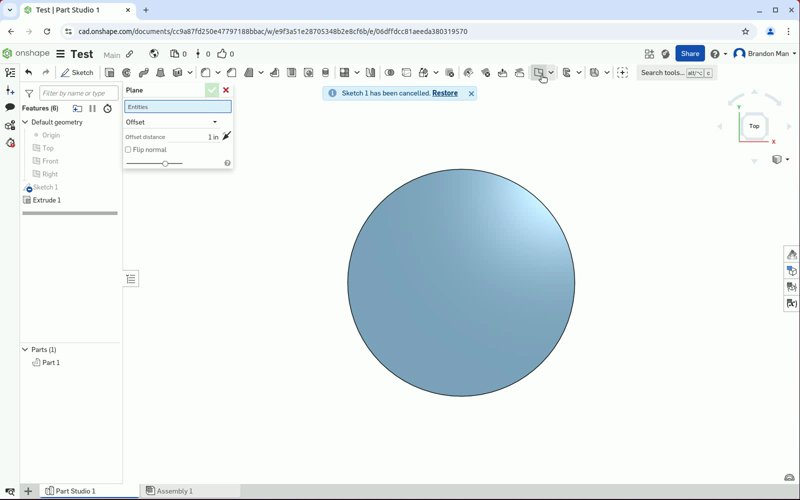
mouse_move(73, 150)
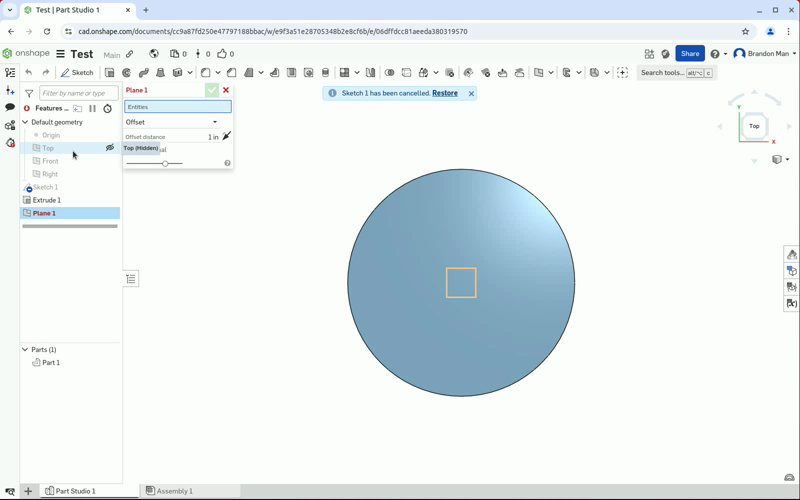
click(73, 150)
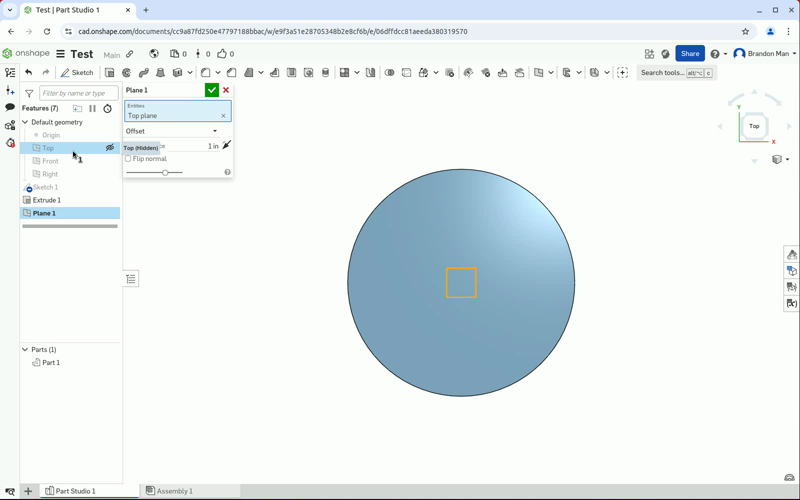
key(tab, 2)
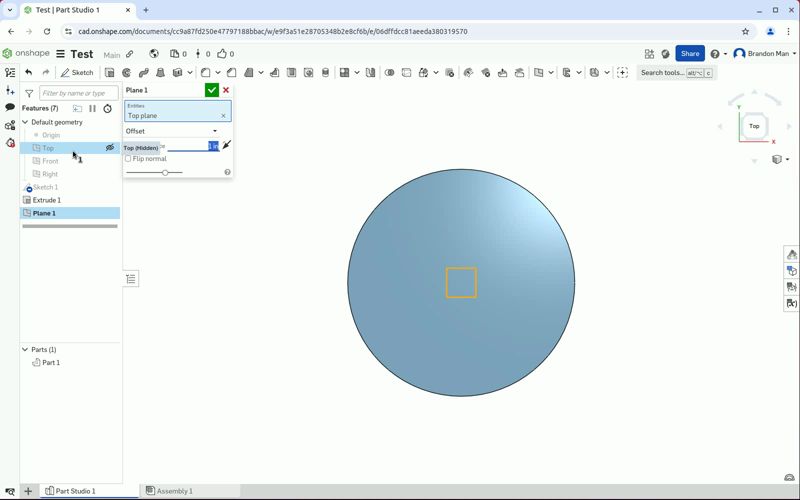
text(3.605)
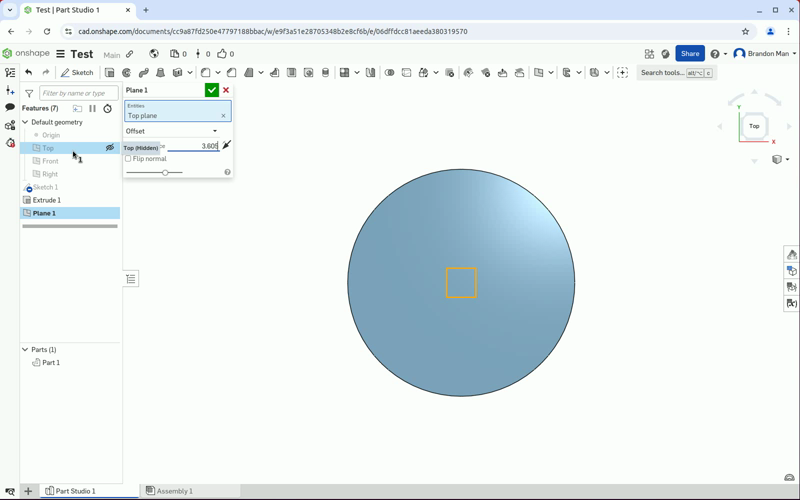
key(enter, 2)
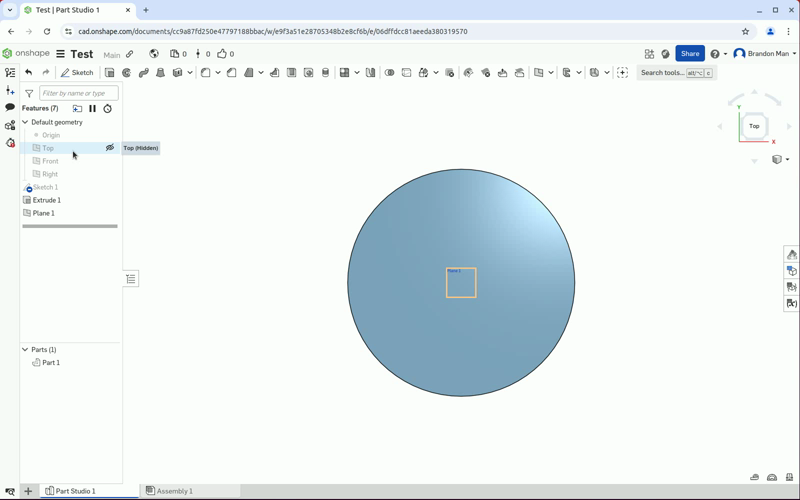
key(shift+s)
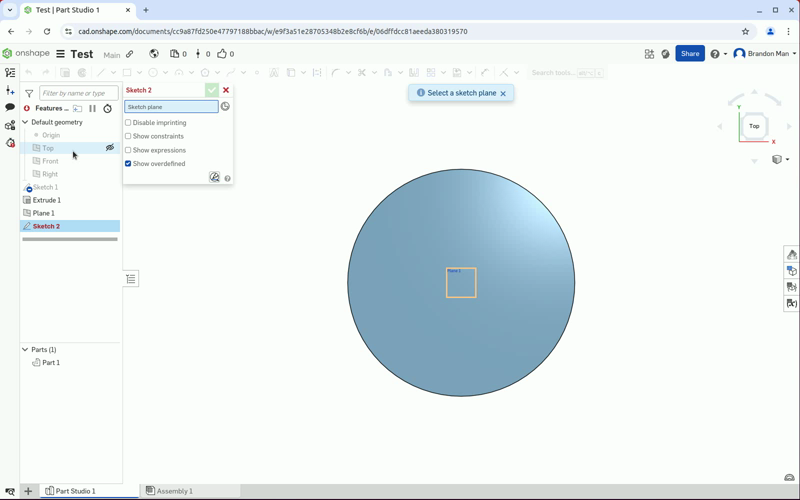
mouse_move(73, 215)
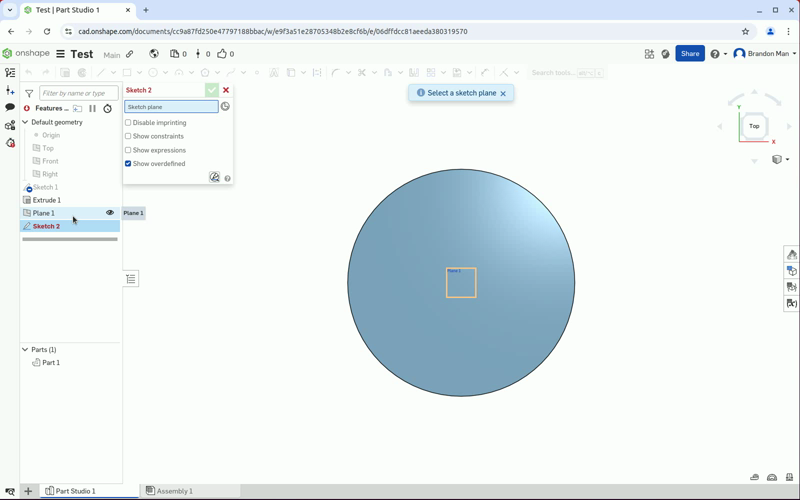
click(73, 215)
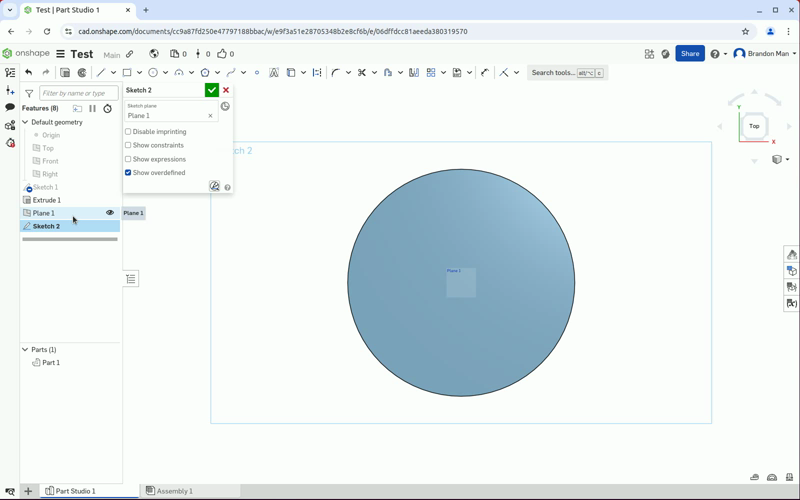
mouse_move(73, 352)
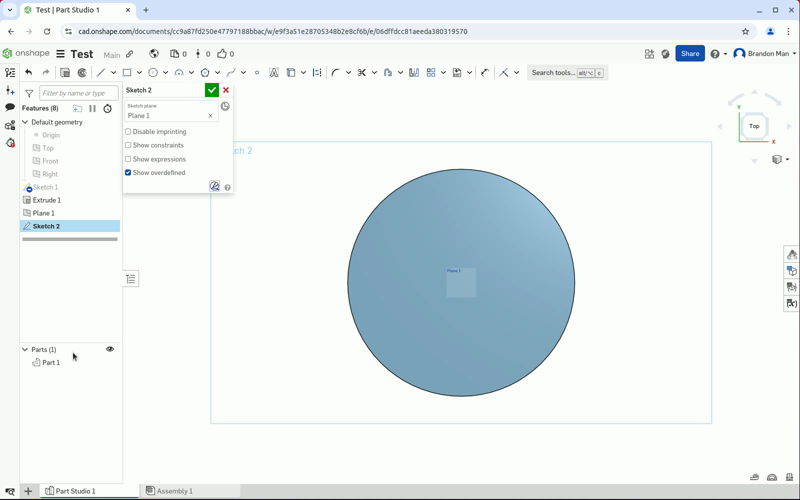
key(y)
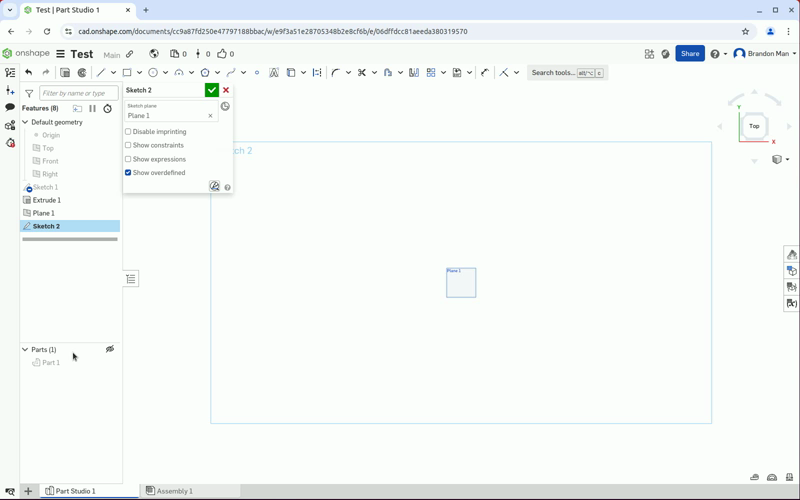
key(c)
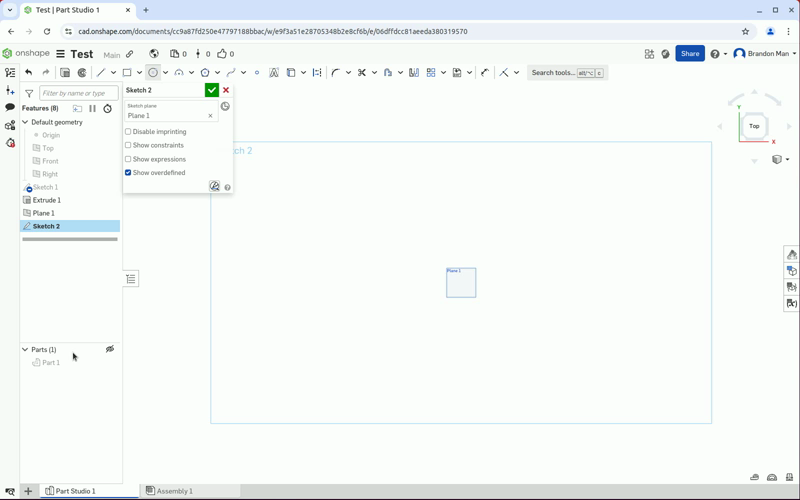
key_down(shift)
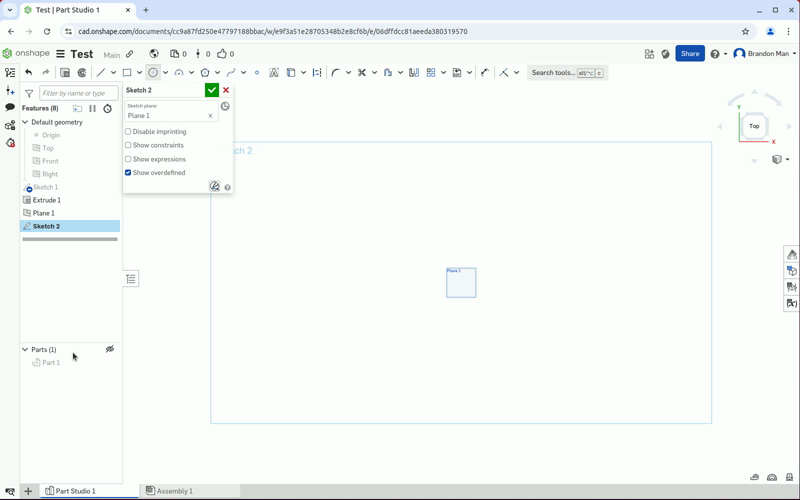
mouse_move(461, 282)
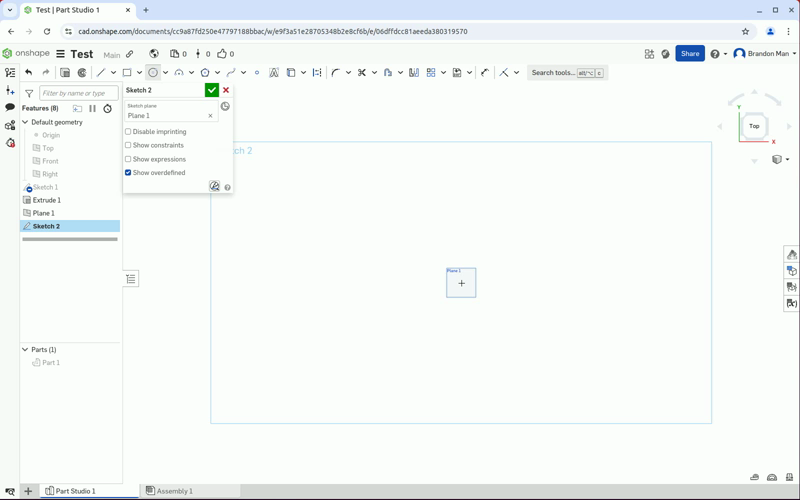
click(461, 282)
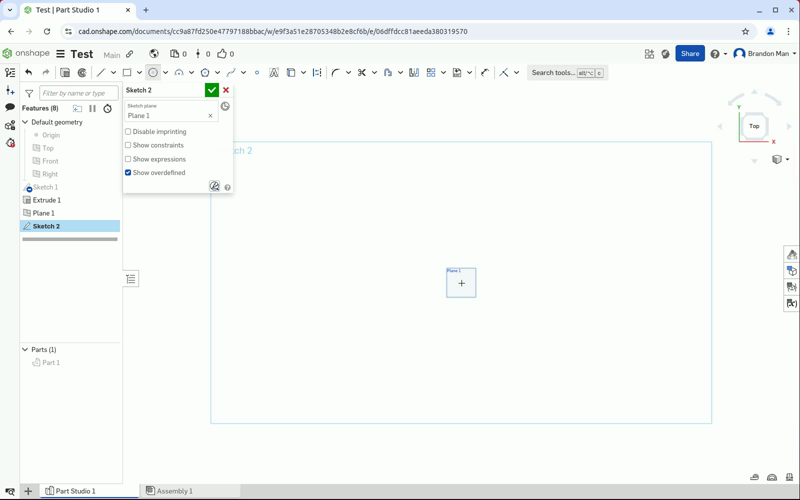
key_up(shift)
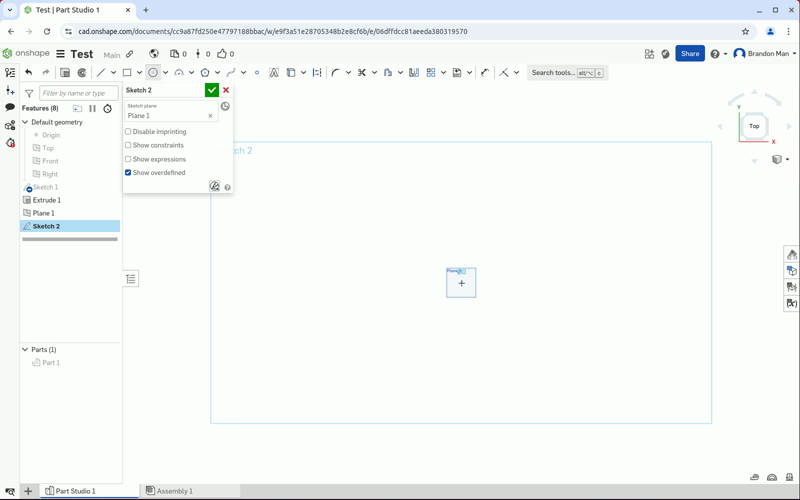
mouse_move(507, 282)
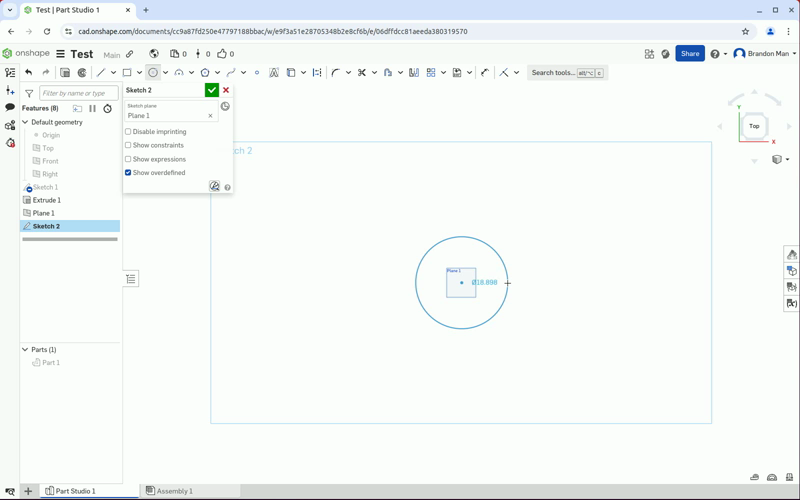
click(507, 282)
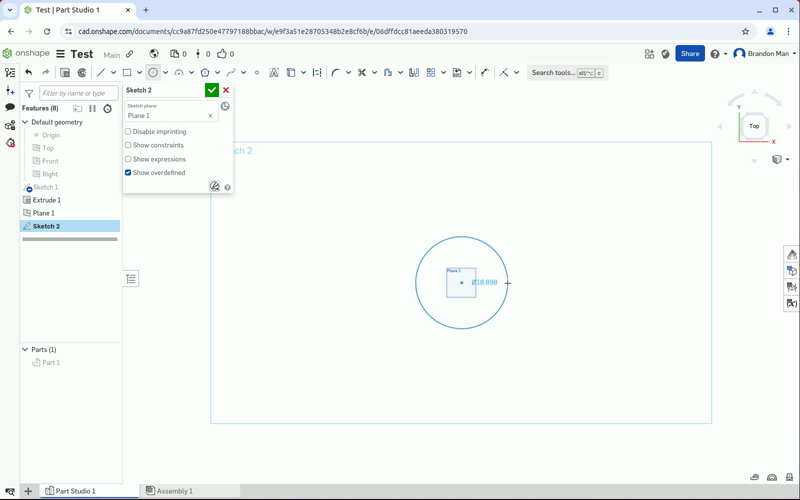
key(esc)
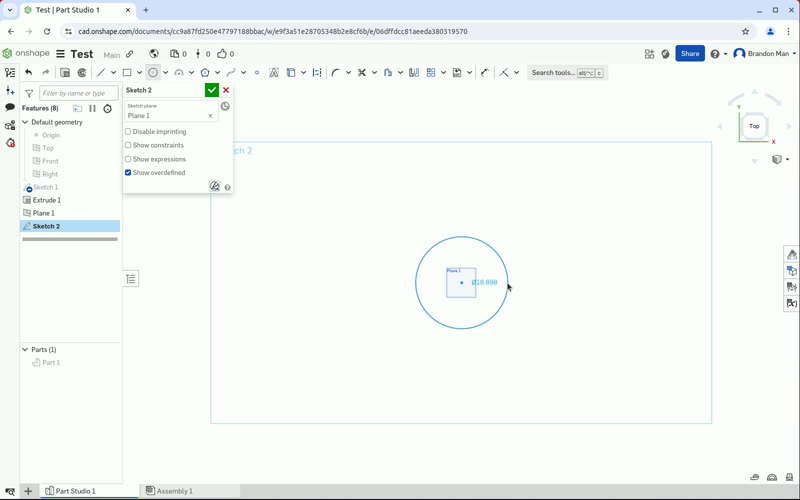
mouse_move(443, 304)
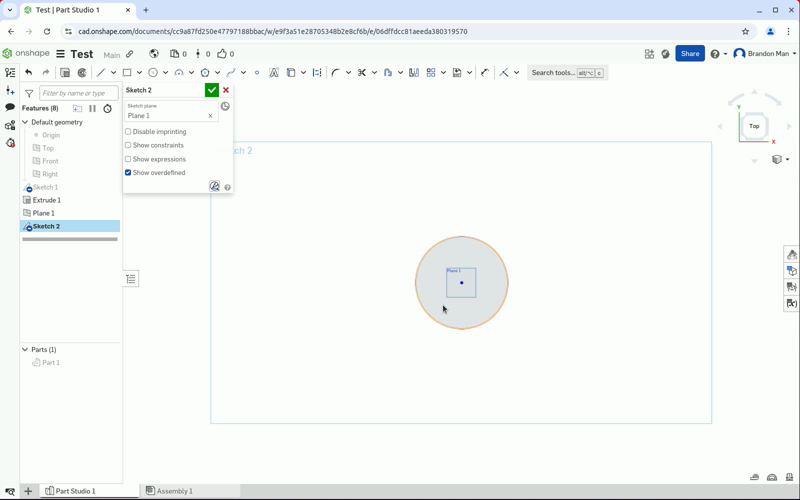
click(443, 304)
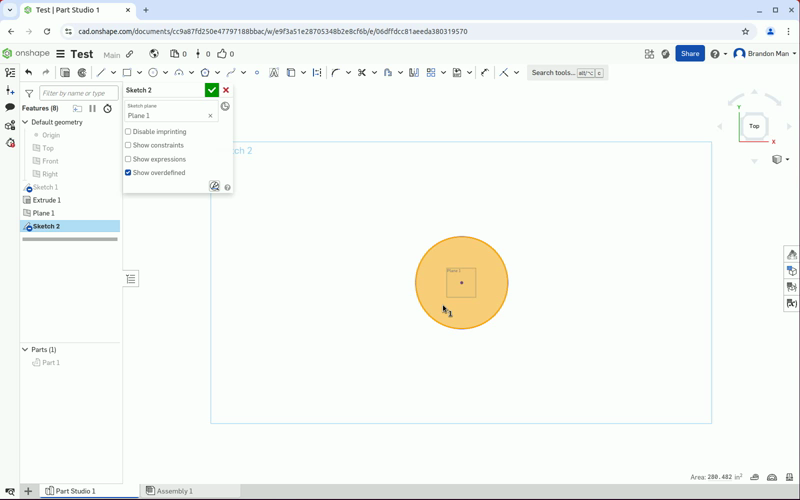
mouse_move(73, 352)
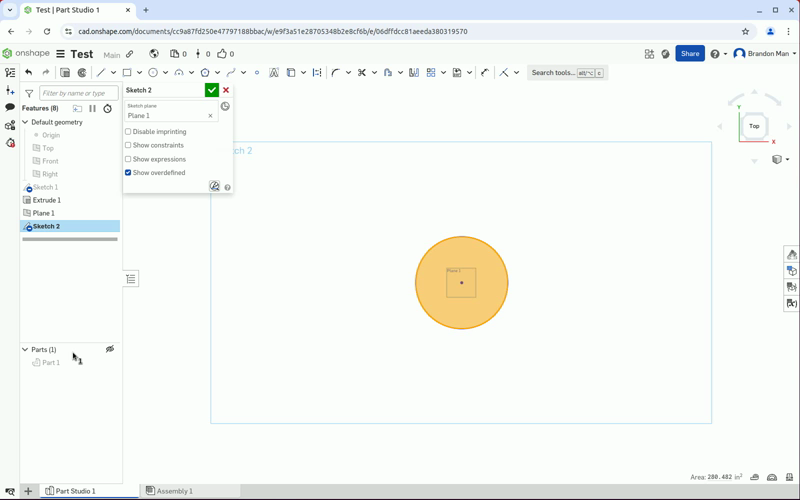
key(shift+y)
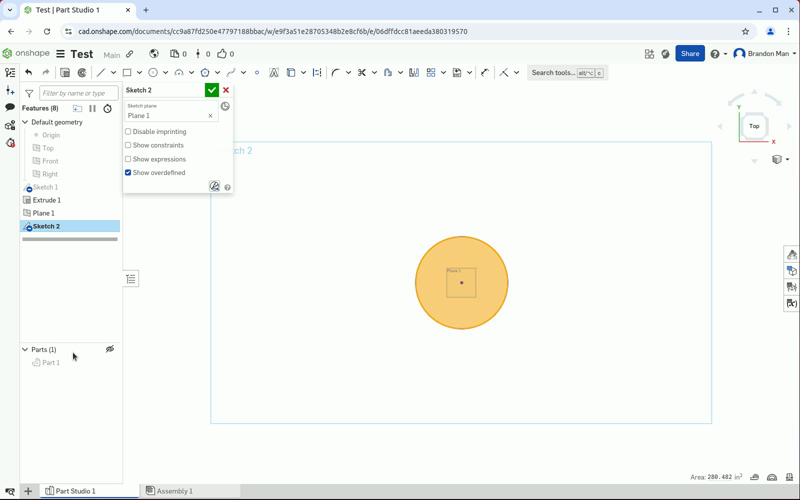
key(shift+e)
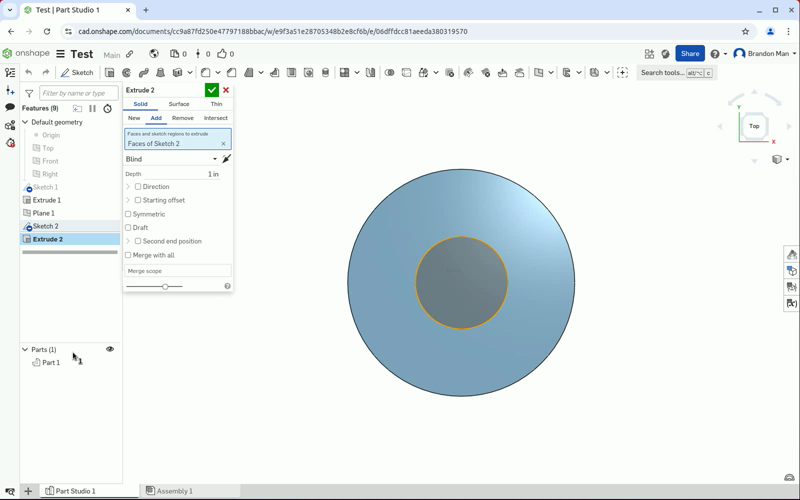
mouse_move(143, 106)
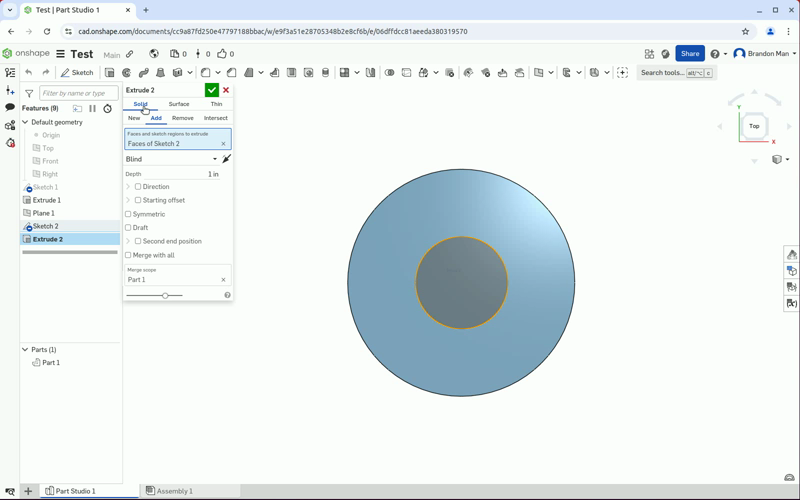
click(143, 106)
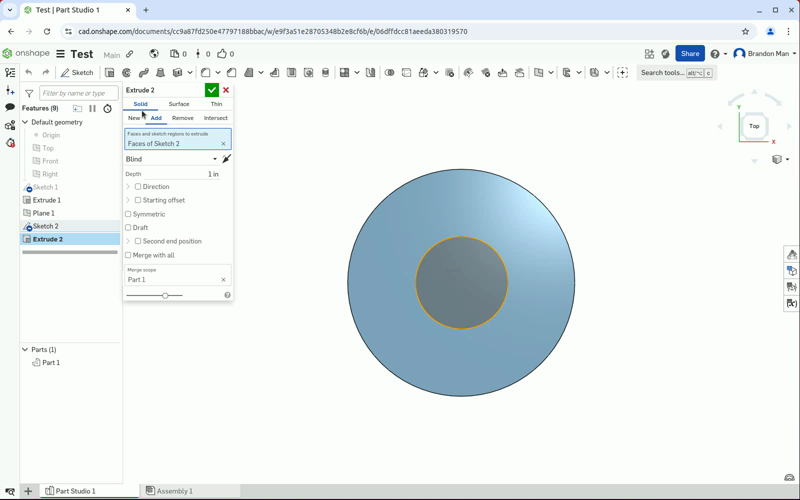
mouse_move(137, 120)
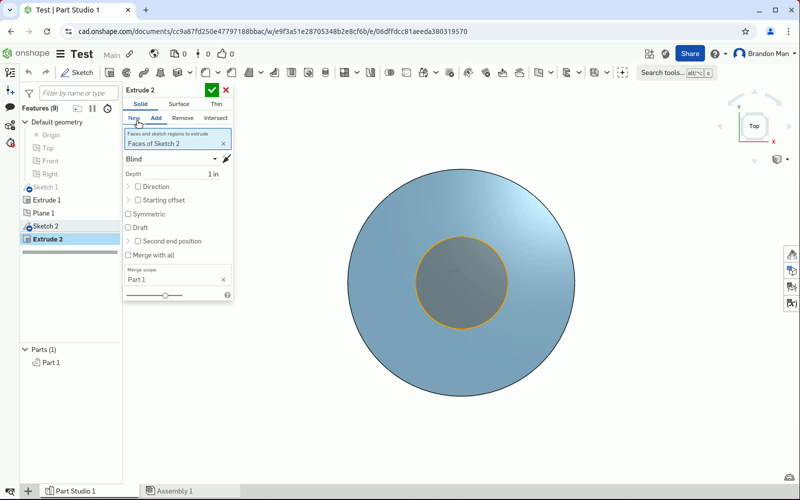
click(137, 120)
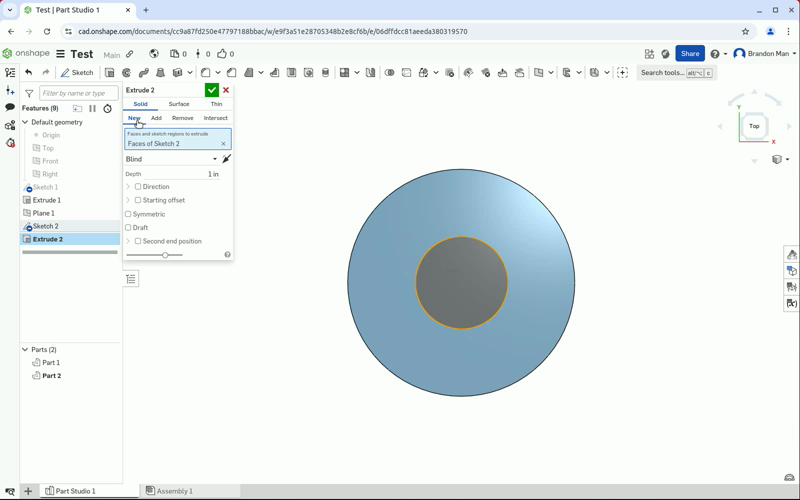
key(tab, 4)
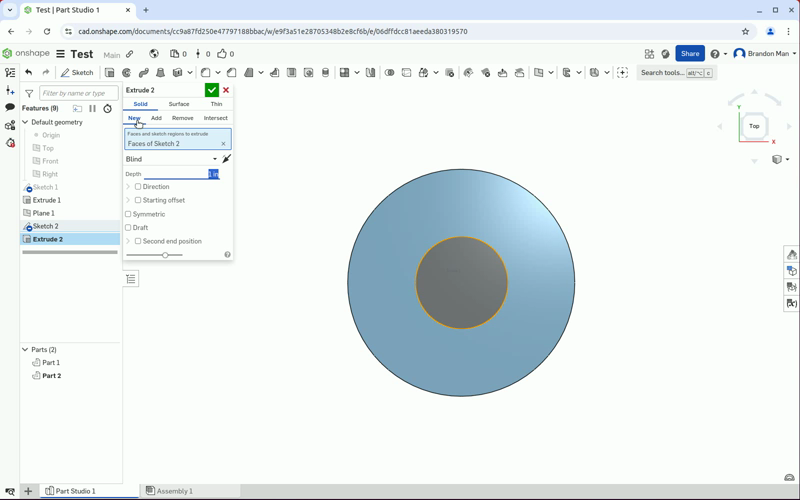
text(1.926)
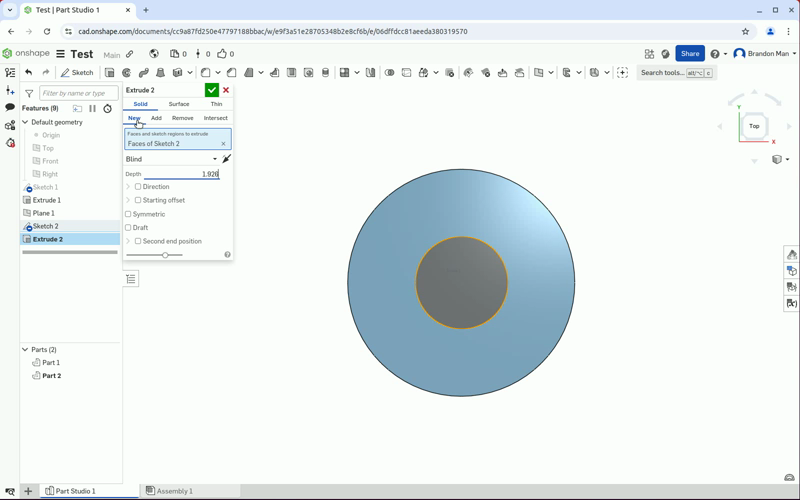
key(enter)
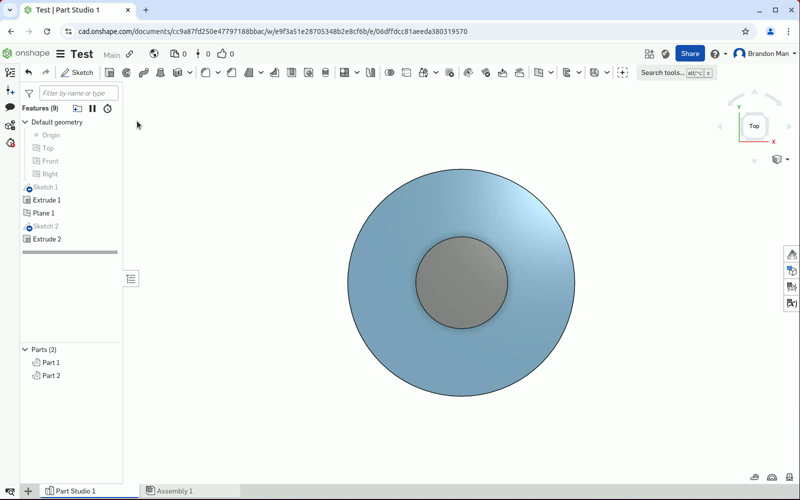
key(shift+h)
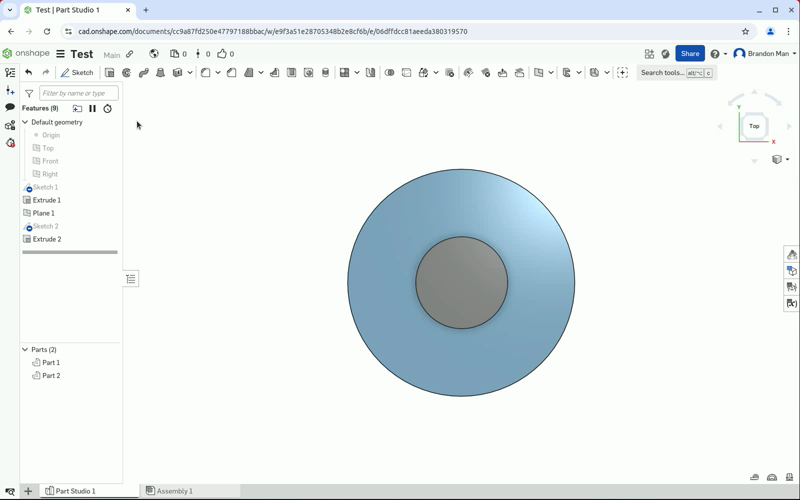
key(shift+h)
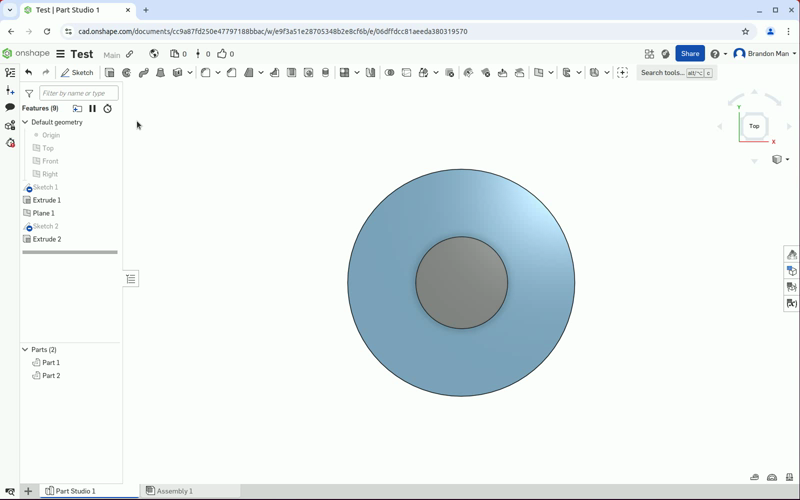
mouse_move(73, 189)
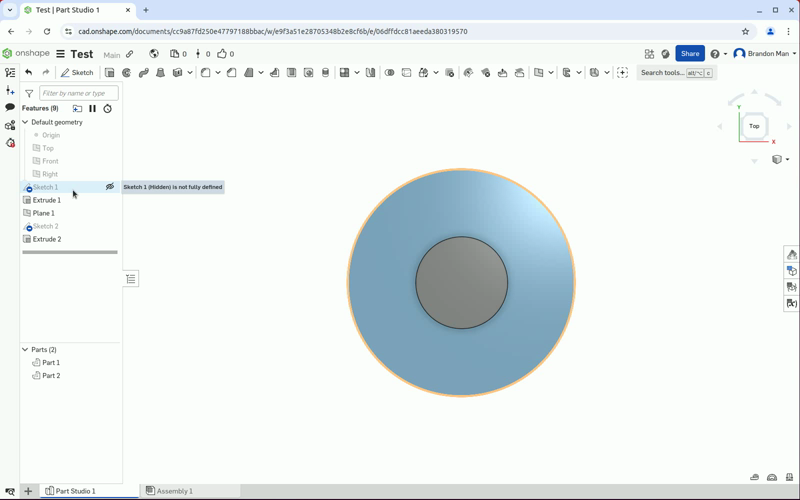
click(73, 189)
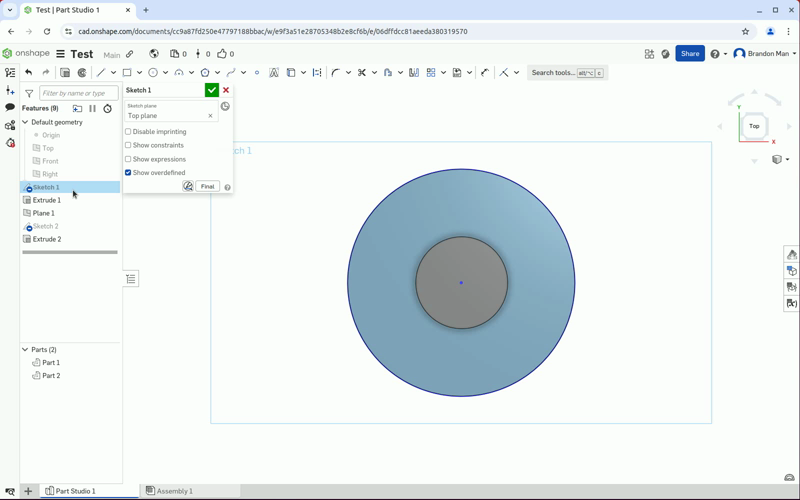
mouse_move(229, 92)
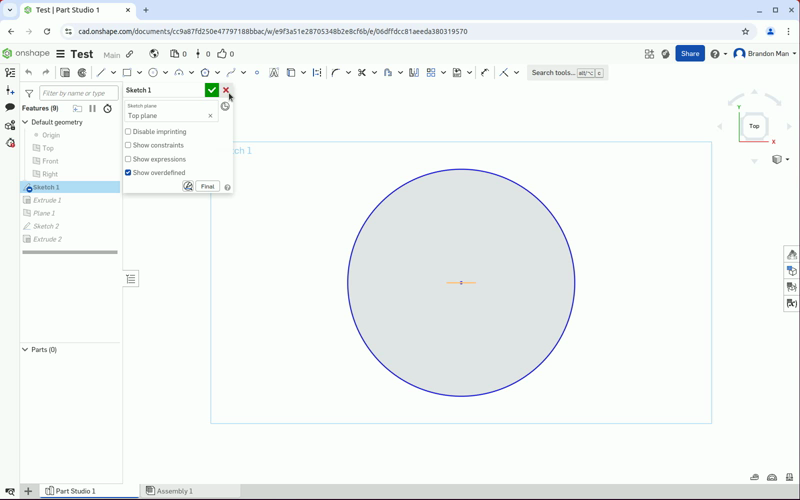
click(229, 92)
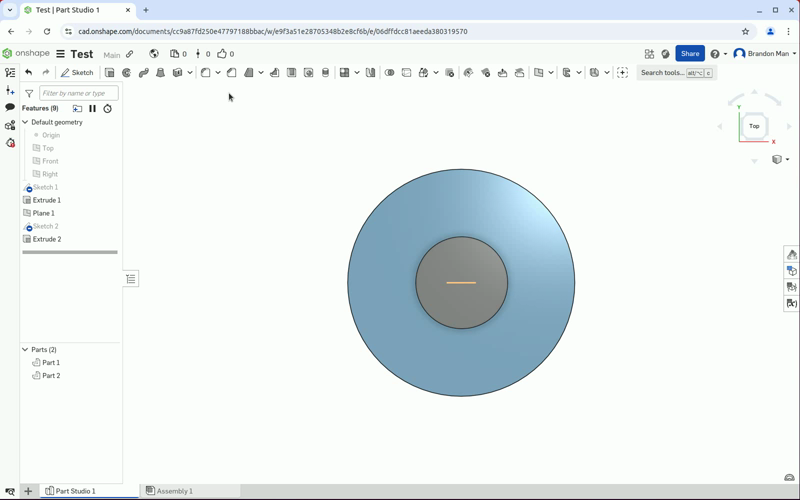
mouse_move(541, 75)
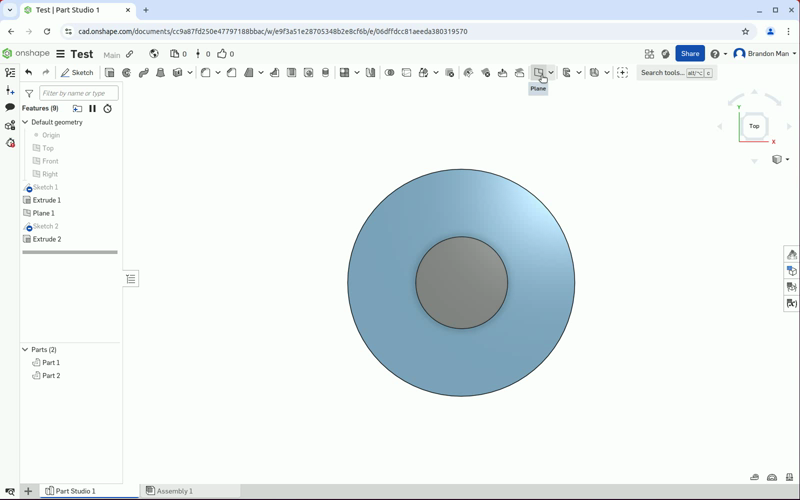
click(541, 75)
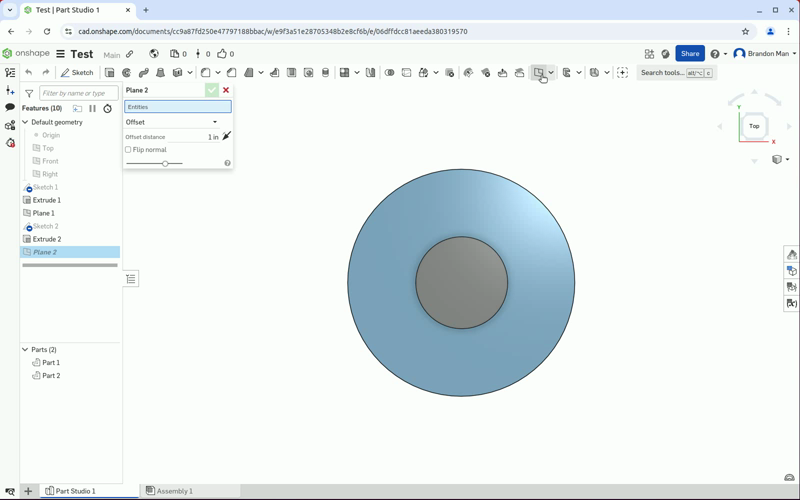
mouse_move(73, 150)
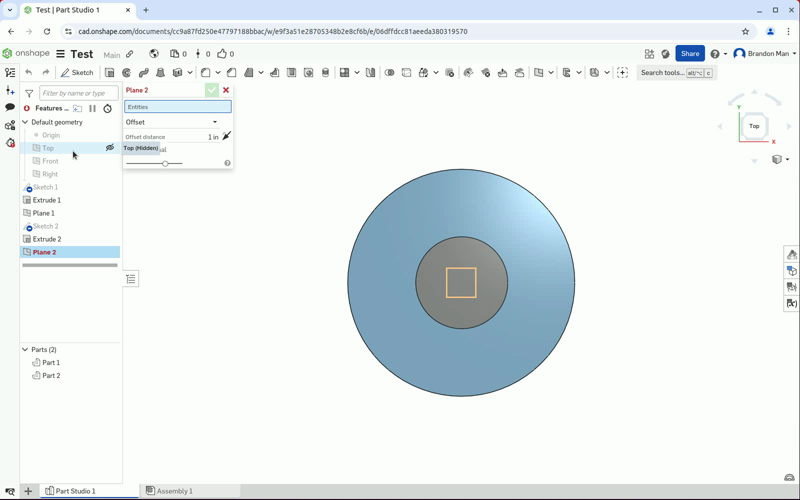
click(73, 150)
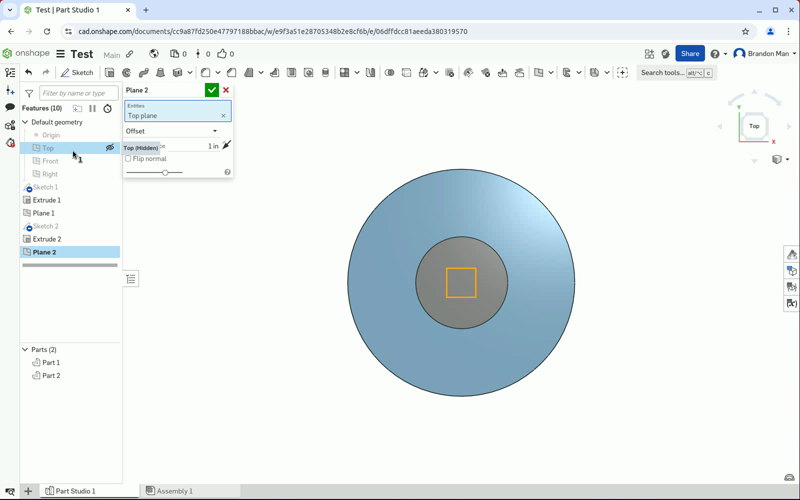
key(tab, 2)
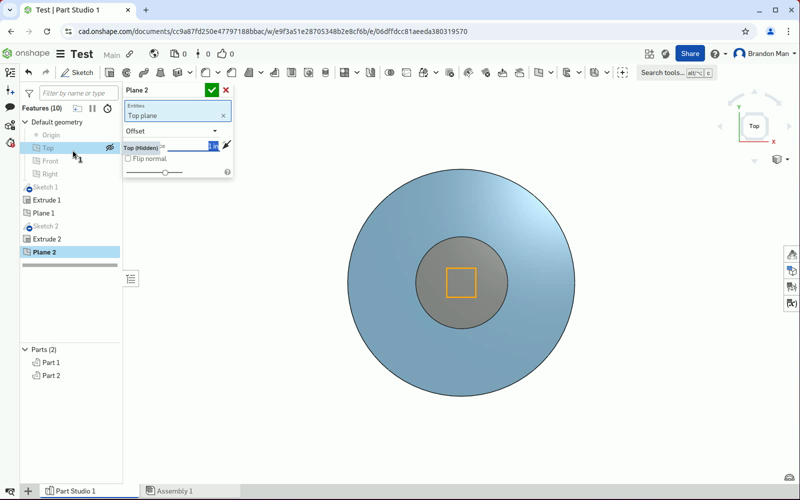
text(5.546)
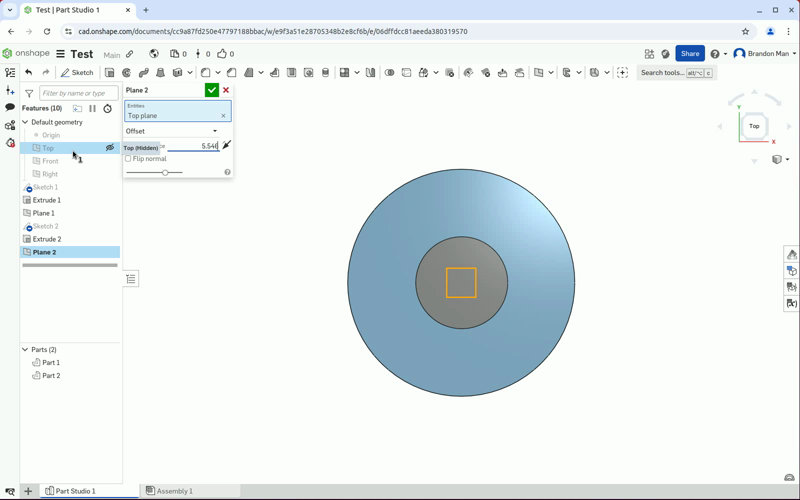
key(enter, 2)
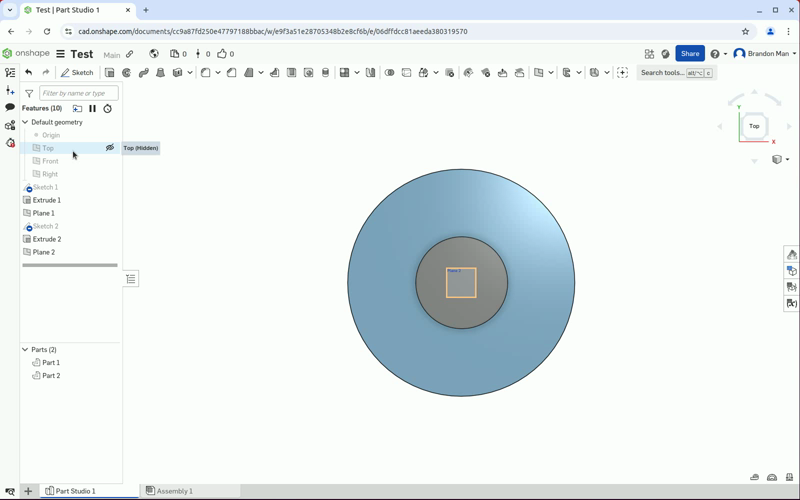
key(shift+s)
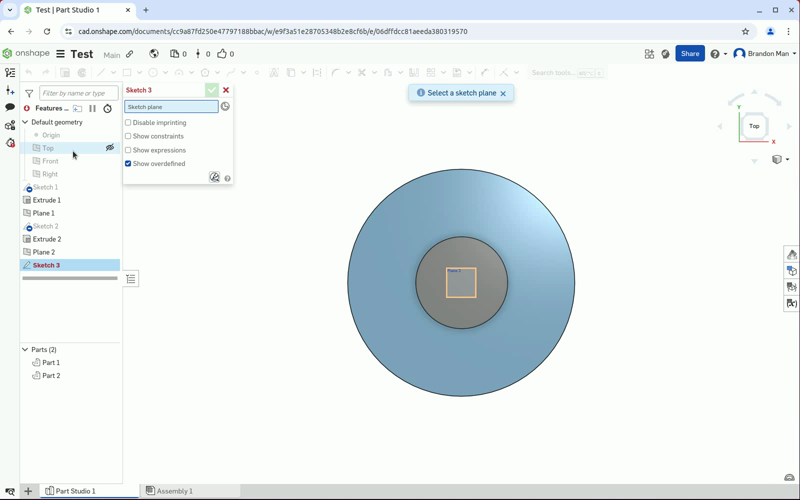
mouse_move(73, 254)
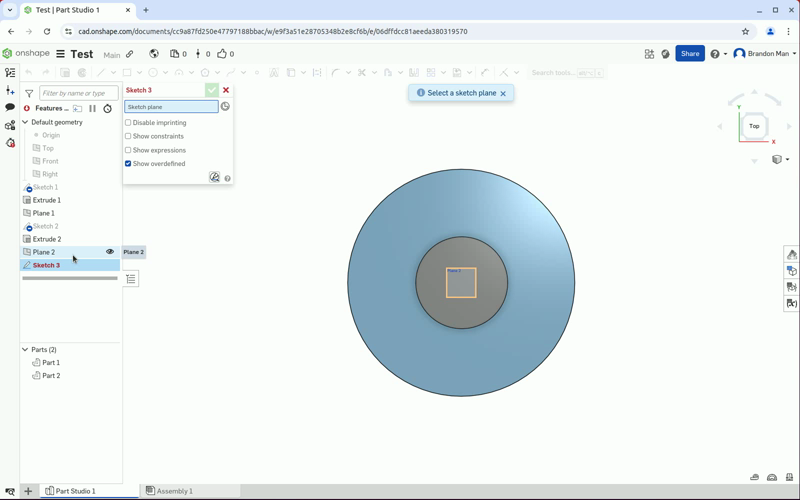
click(73, 254)
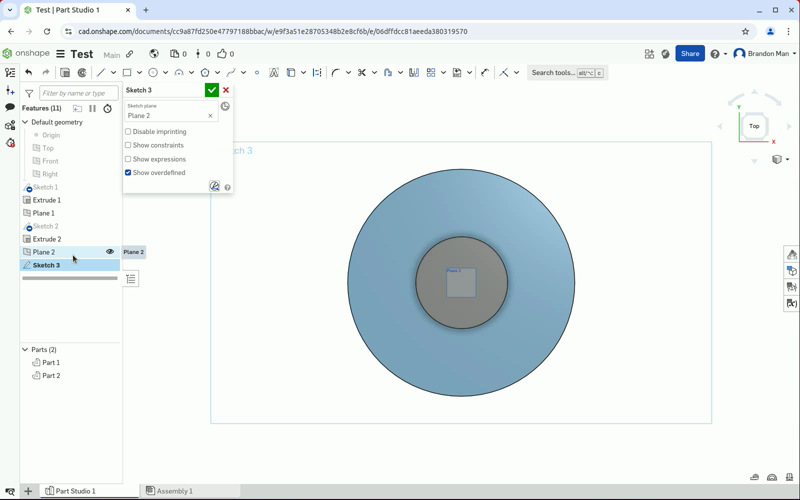
mouse_move(73, 352)
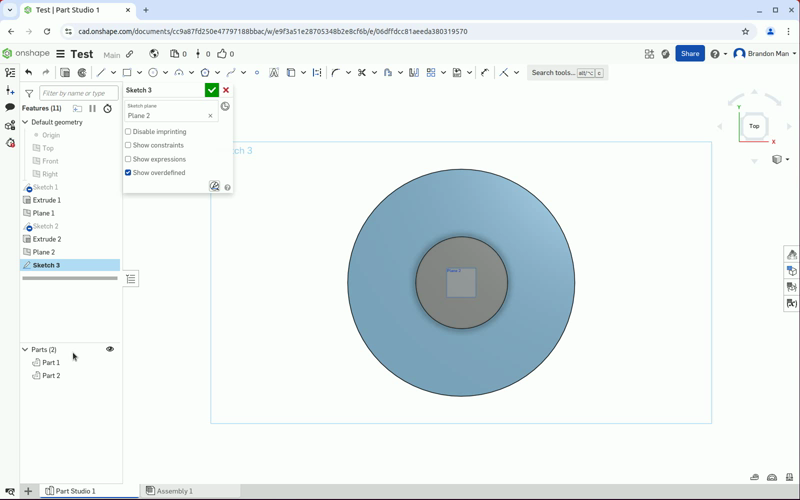
key(y)
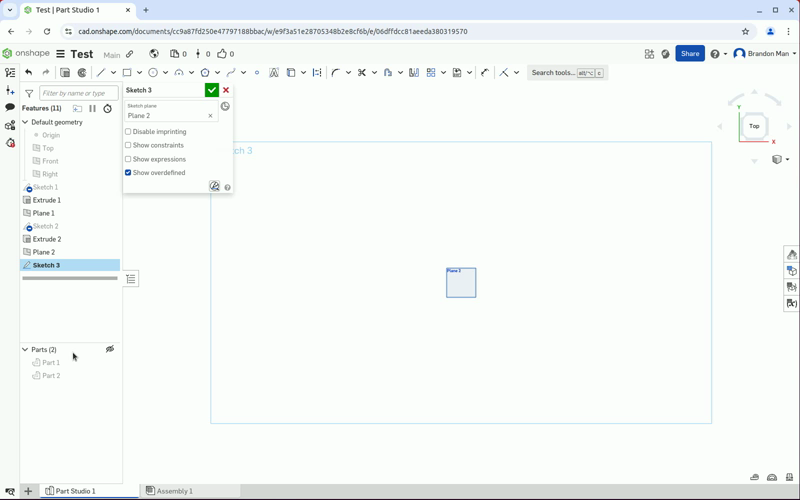
key(c)
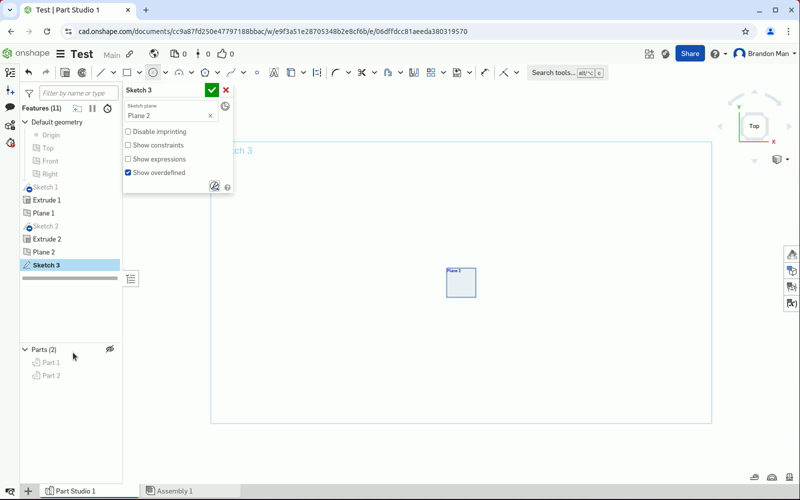
key_down(shift)
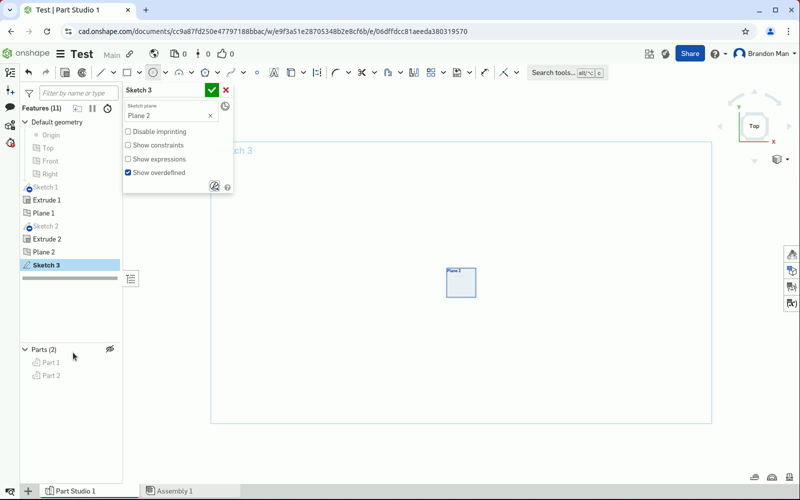
mouse_move(460, 282)
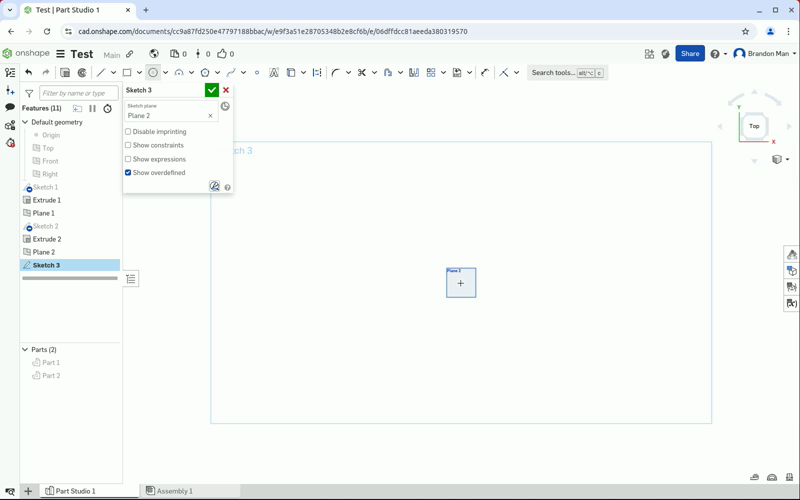
click(460, 282)
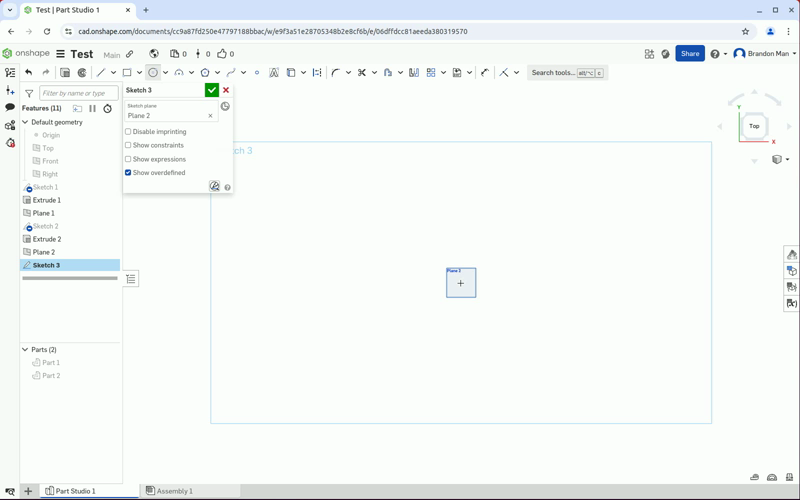
key_up(shift)
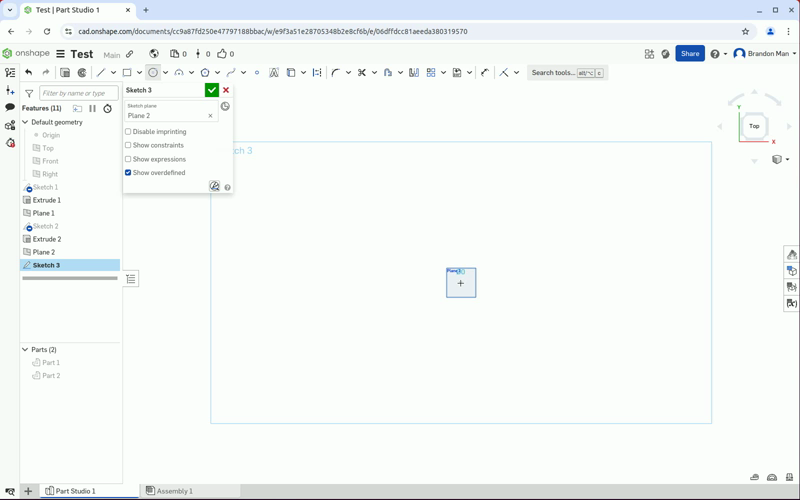
mouse_move(497, 282)
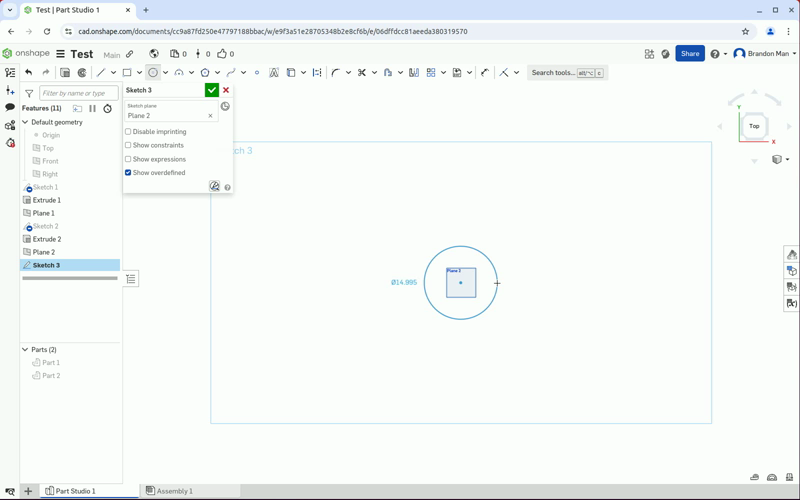
click(497, 282)
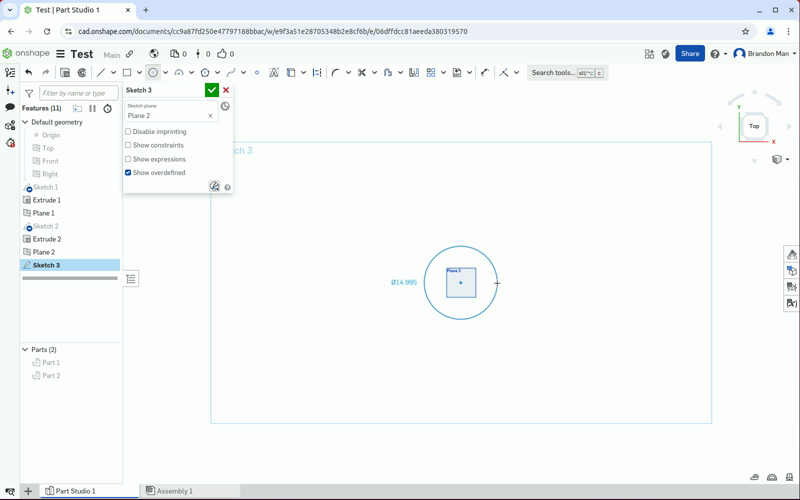
key(esc)
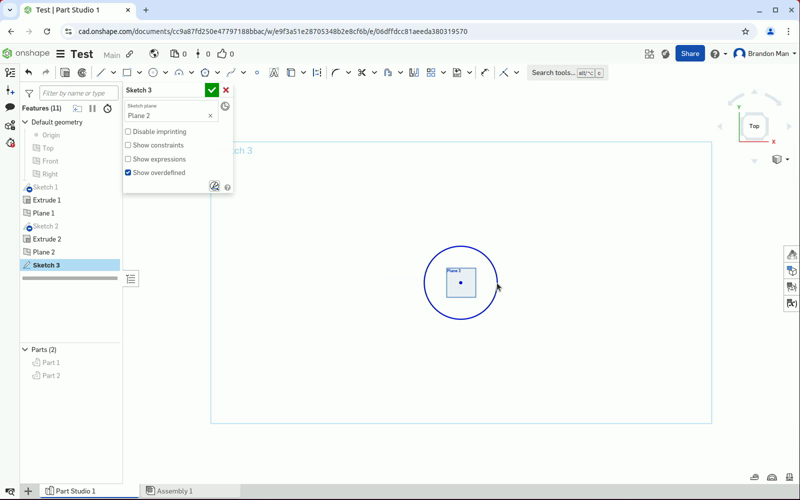
mouse_move(462, 256)
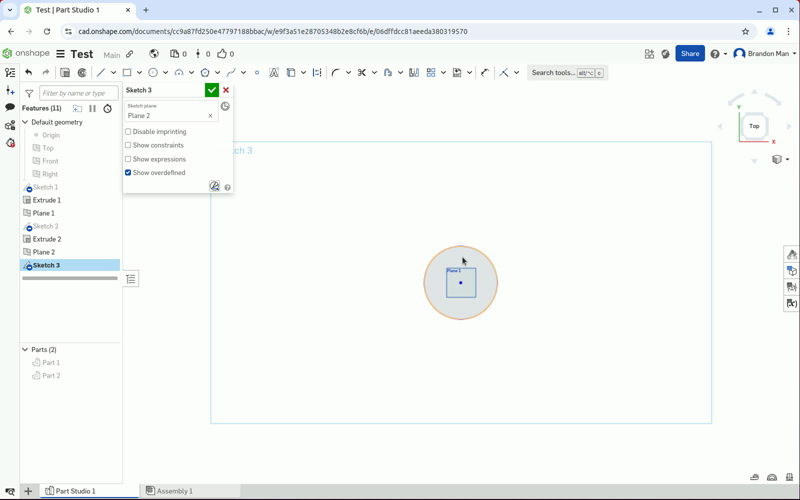
click(462, 256)
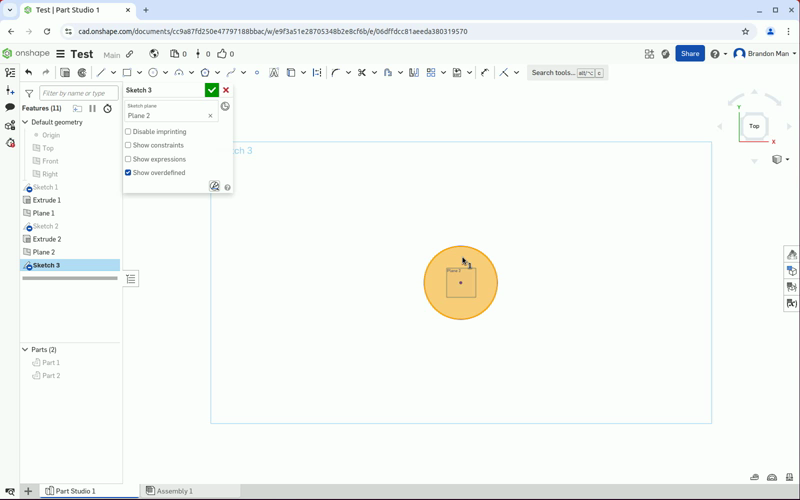
mouse_move(73, 352)
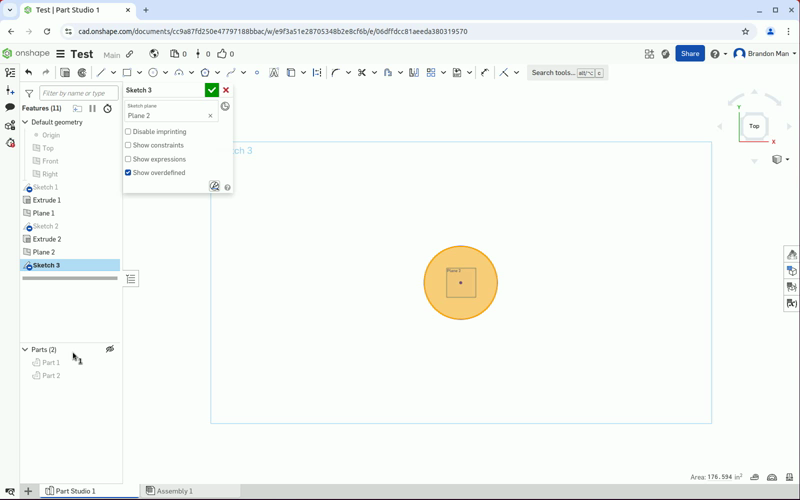
key(shift+y)
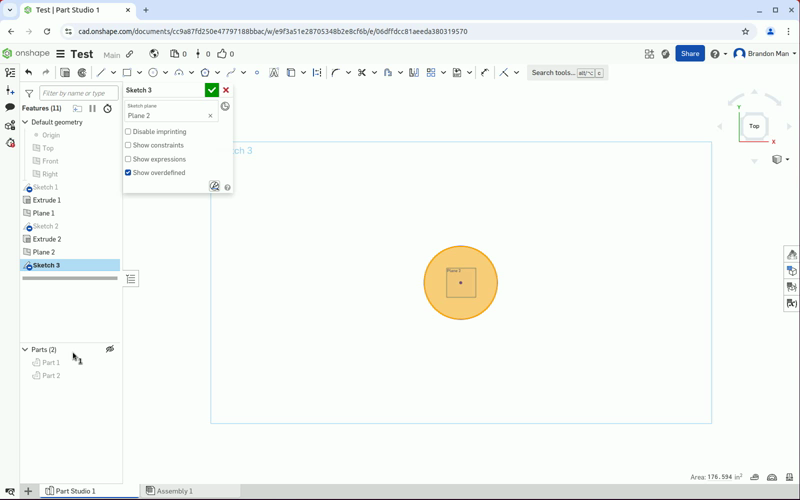
key(shift+e)
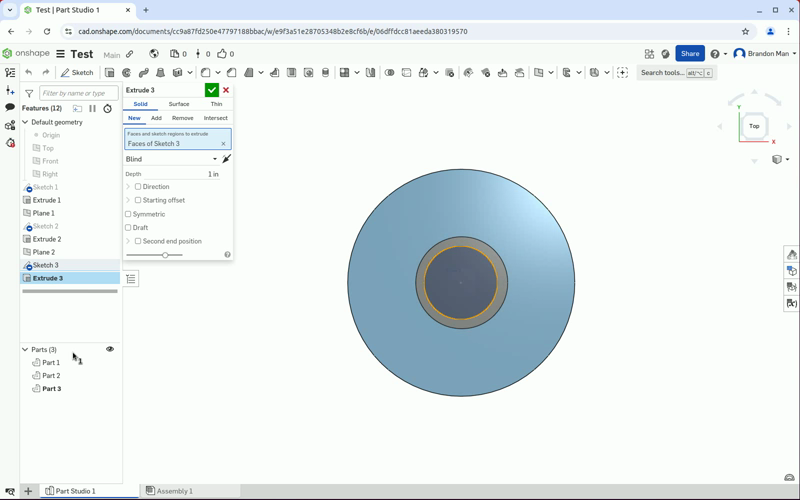
mouse_move(143, 106)
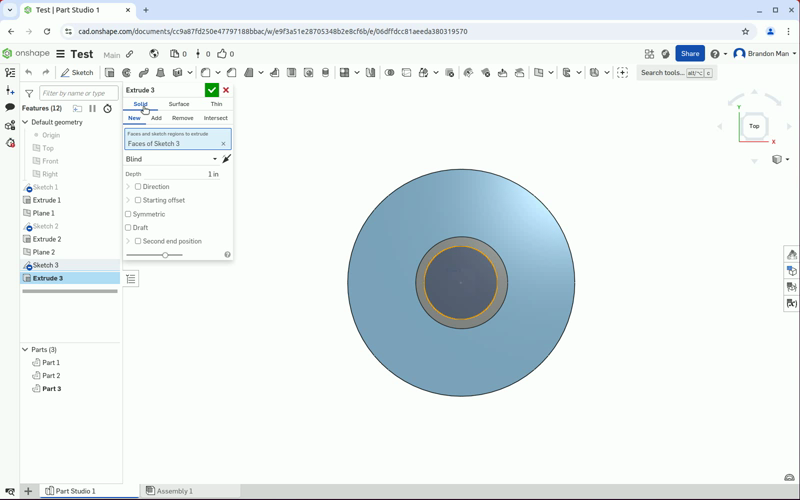
click(143, 106)
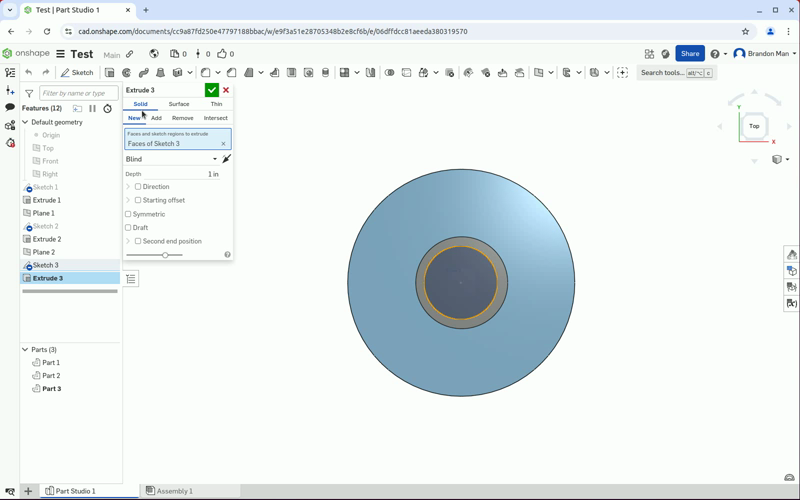
mouse_move(137, 120)
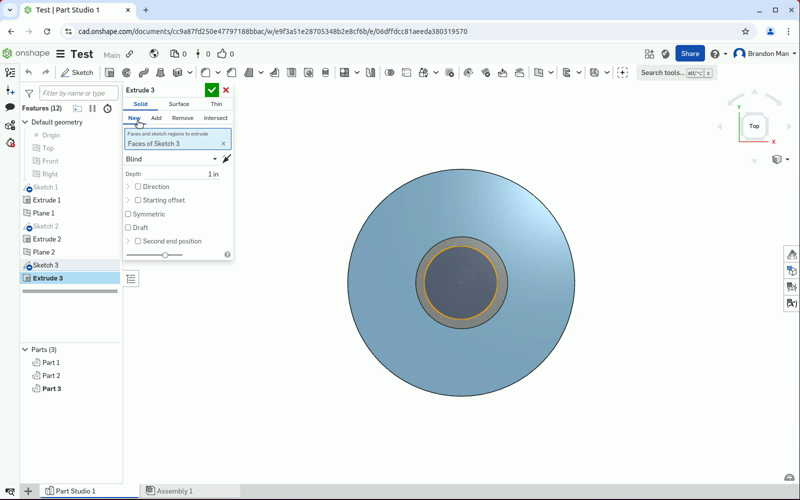
click(137, 120)
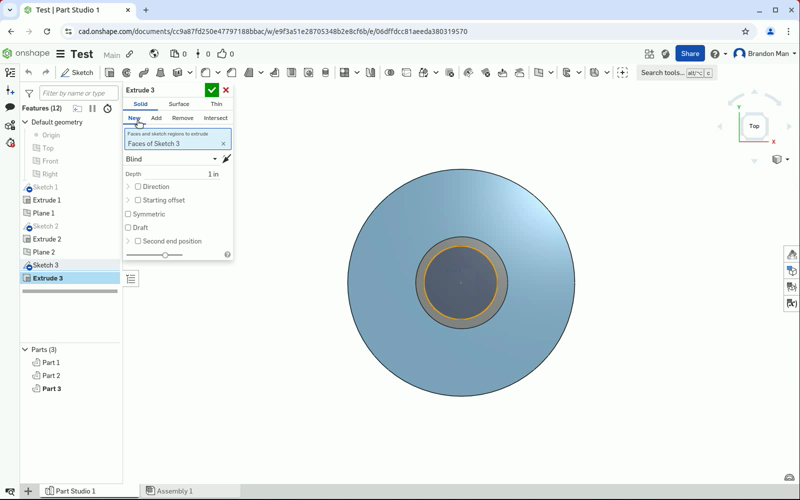
key(tab, 4)
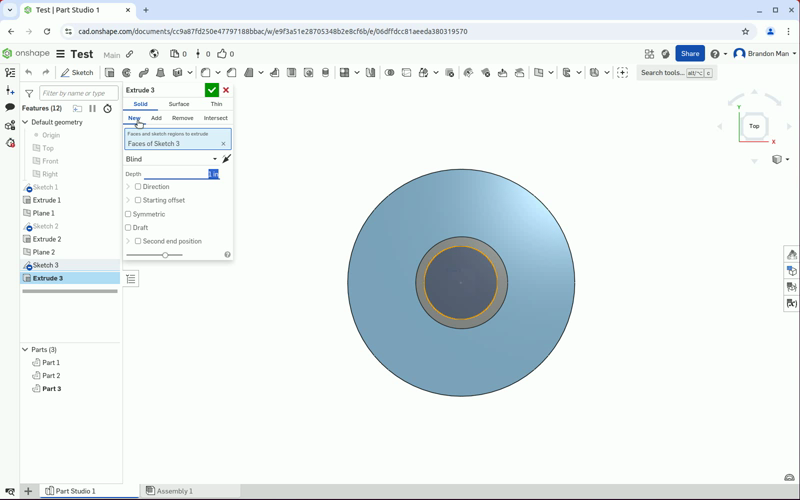
text(6.499)
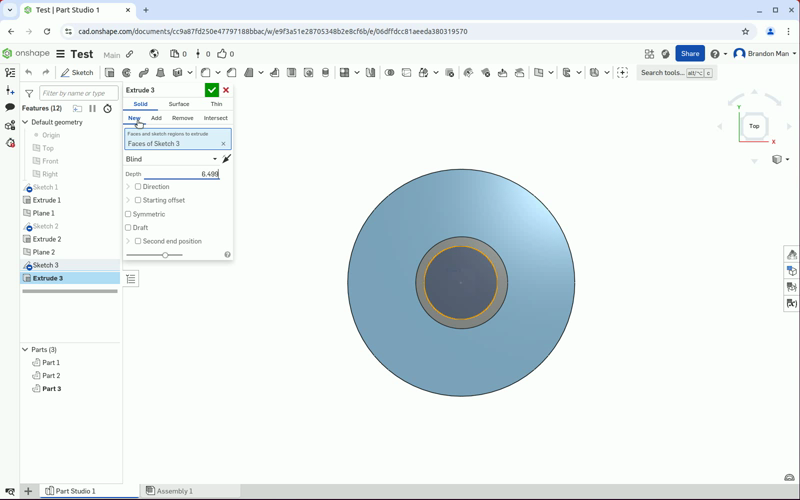
key(enter)
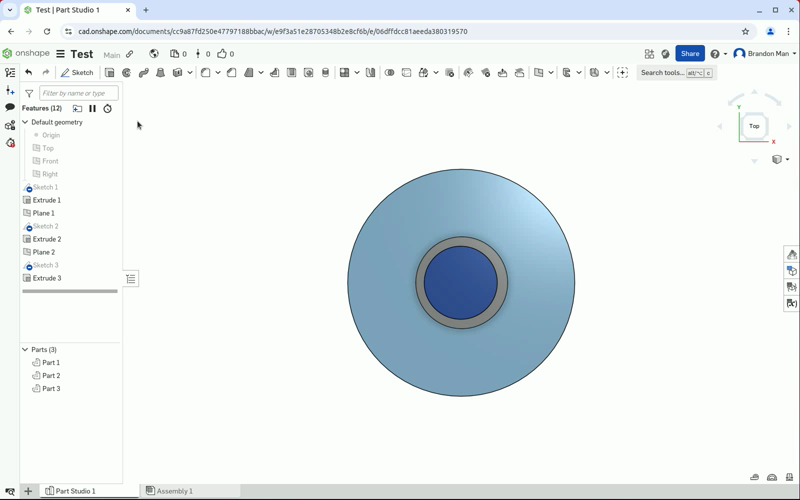
key(shift+h)
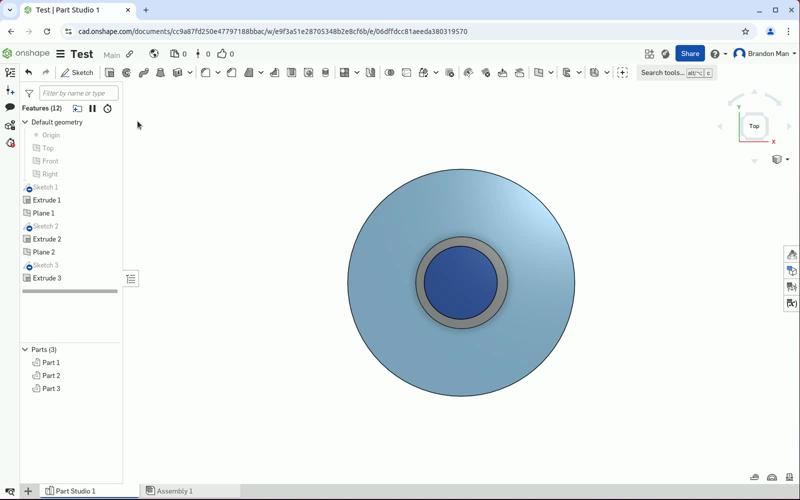
key(shift+h)
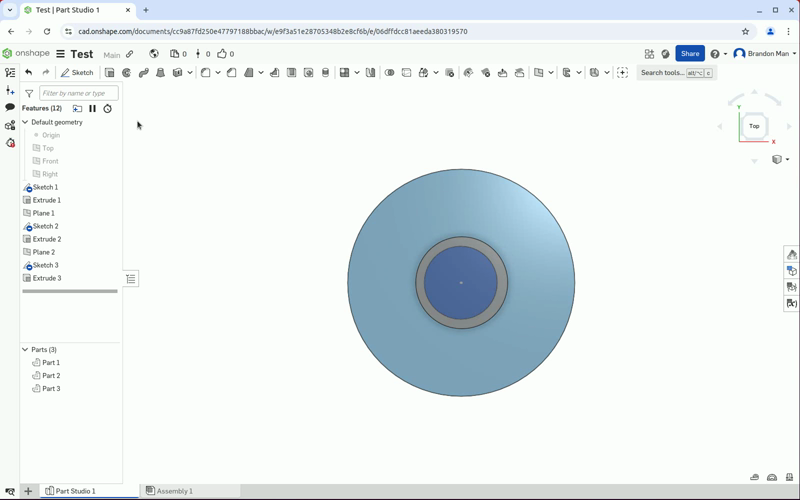
key(shift+7)
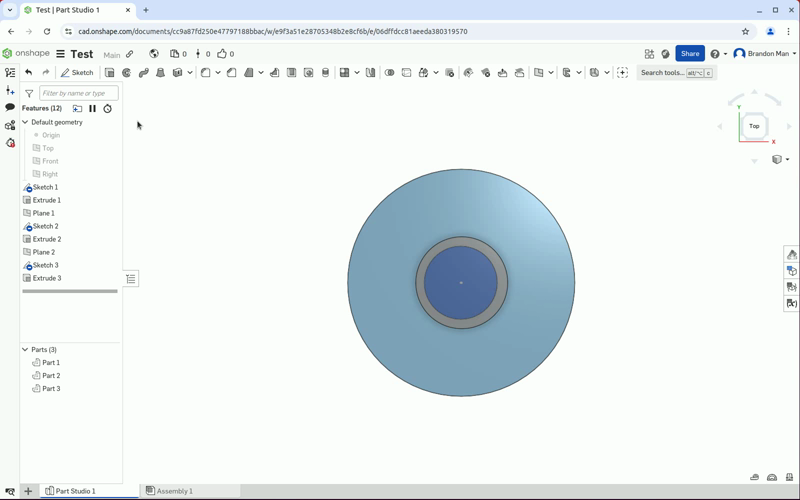
key(up, 3)
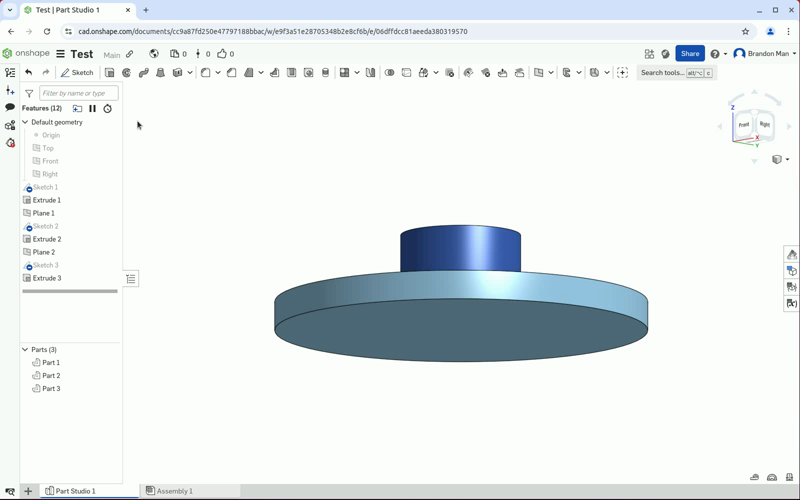
key(left, 3)
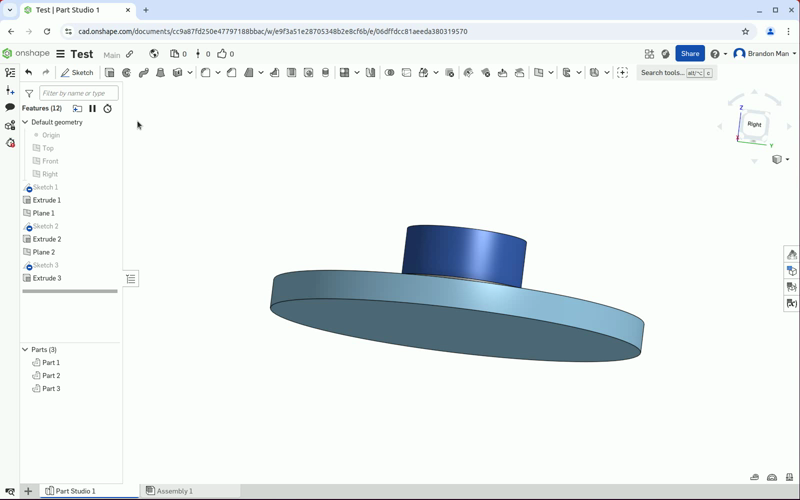
key(right, 3)
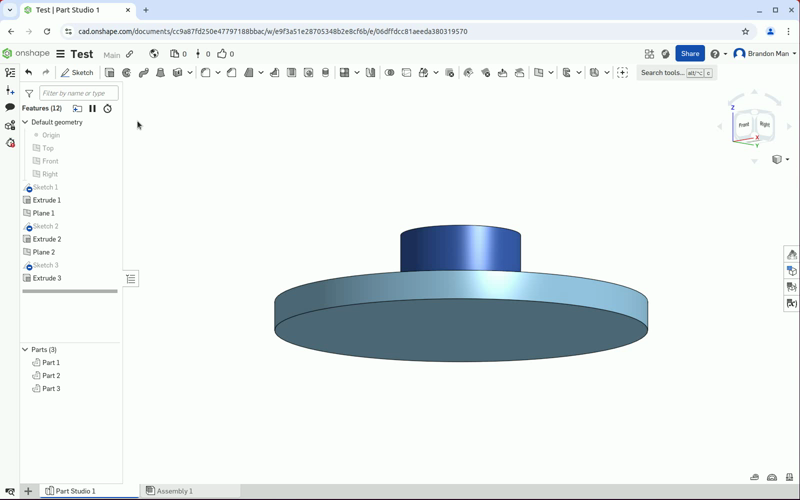
key(down, 3)
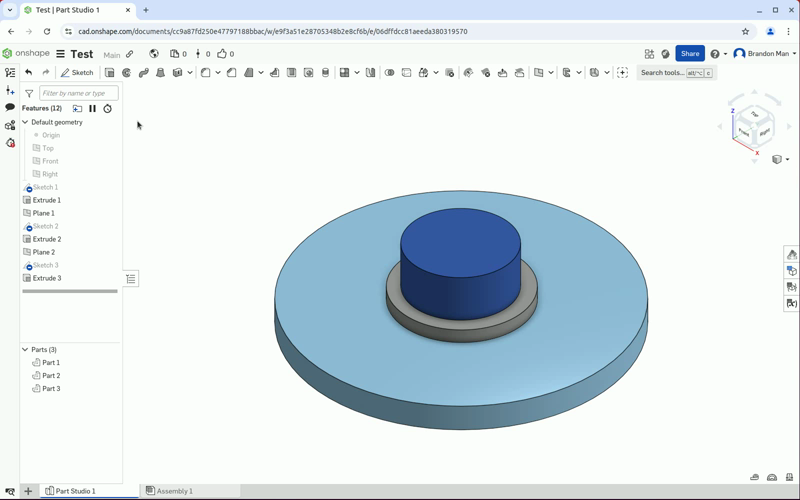
mouse_move(73, 189)
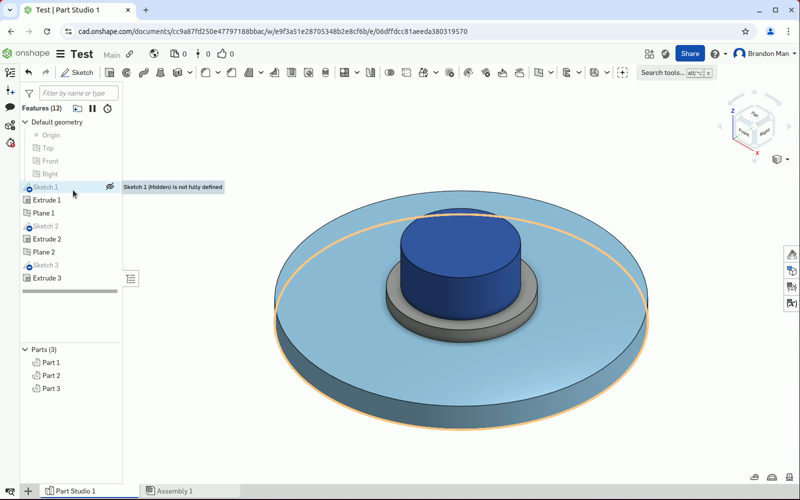
click(73, 189)